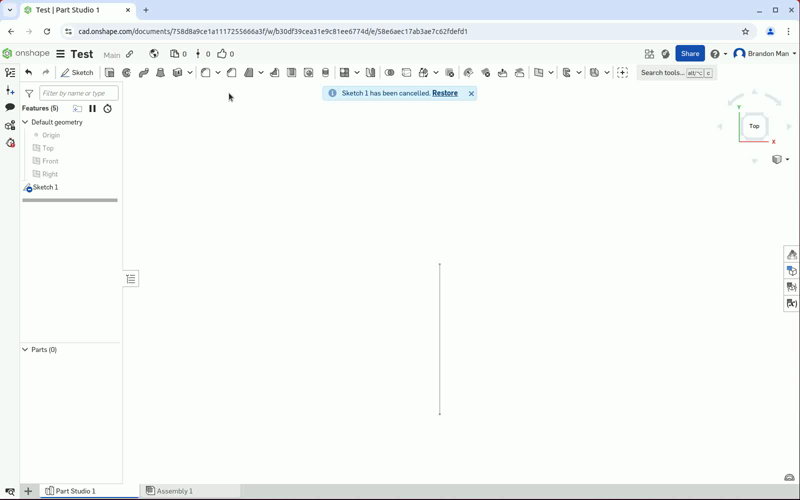
key(shift+h)
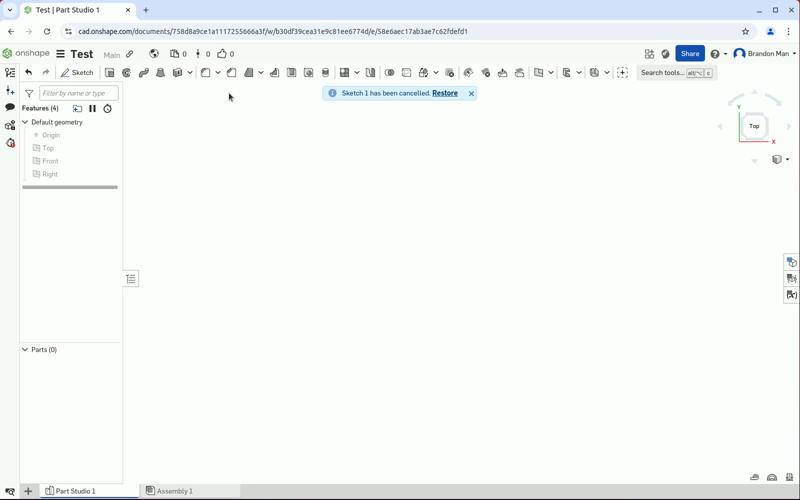
mouse_move(73, 352)
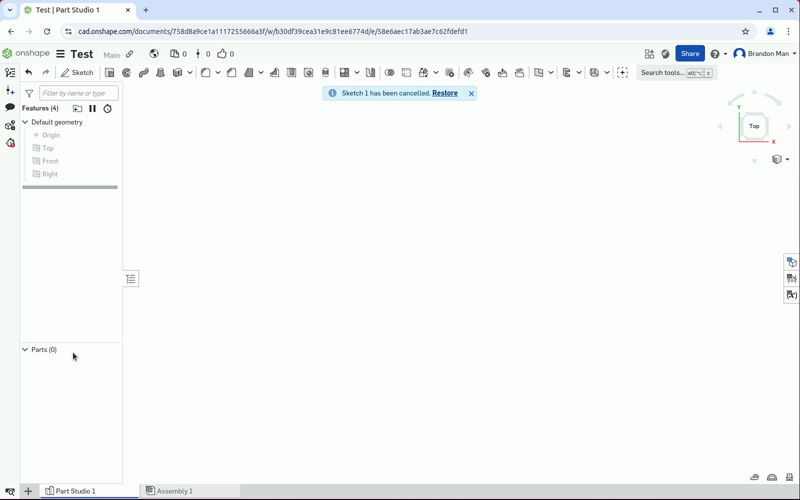
key(y)
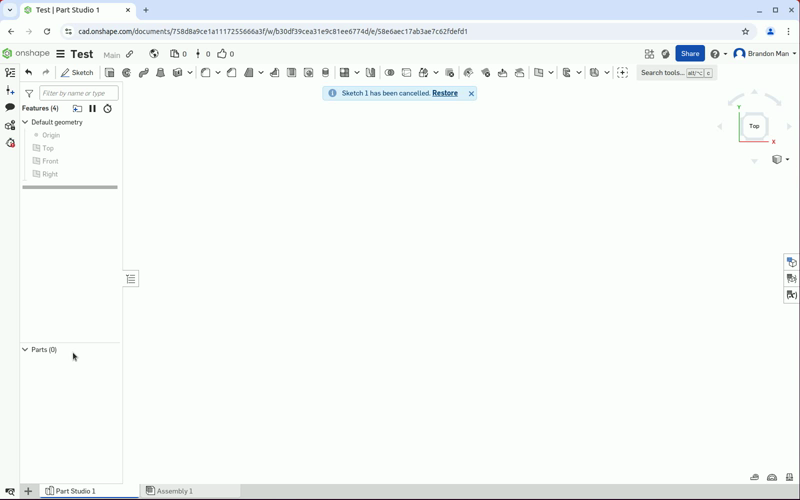
key(shift+p)
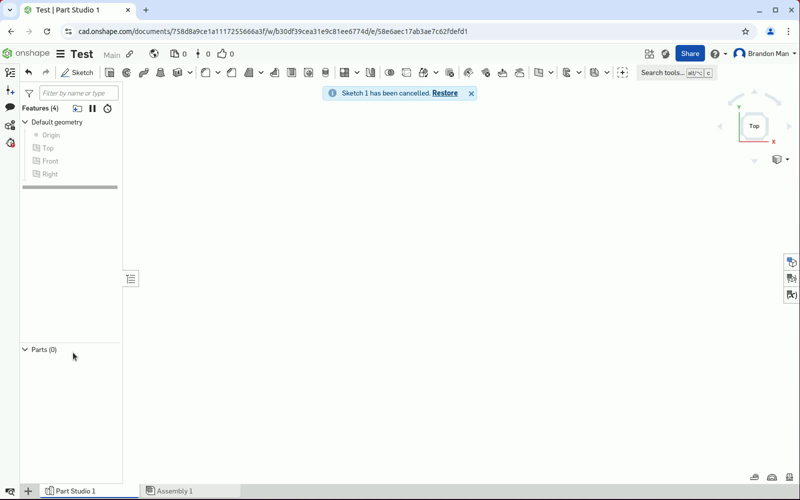
key(space)
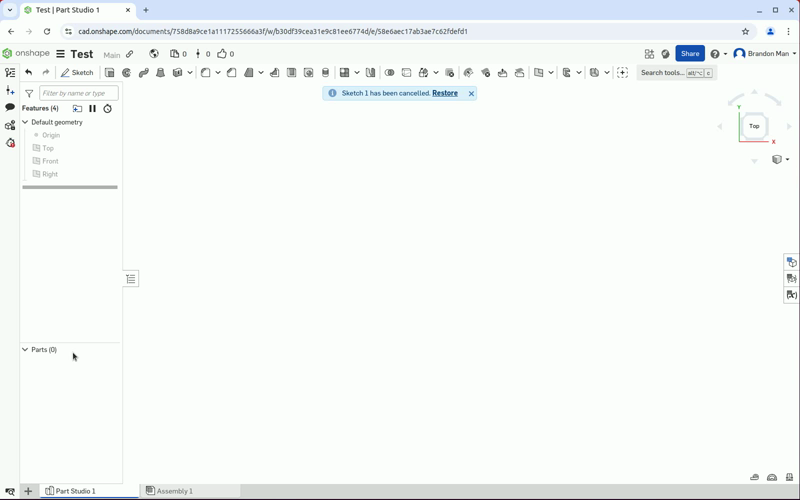
key_down(shift)
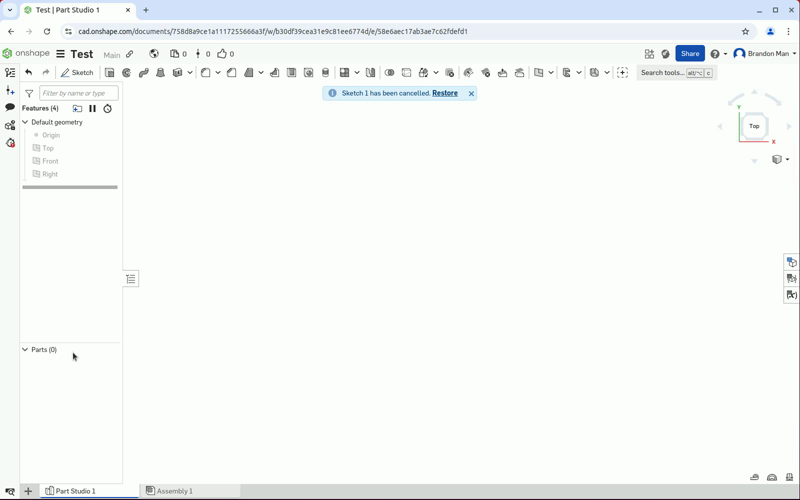
key(up)
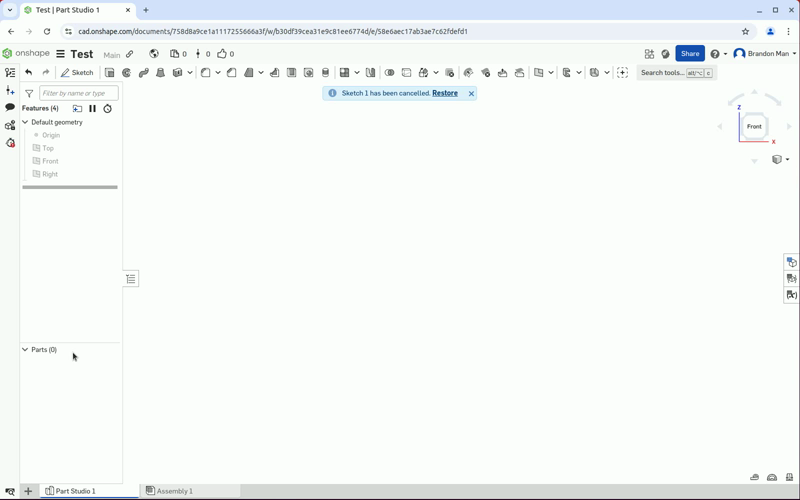
key_up(shift)
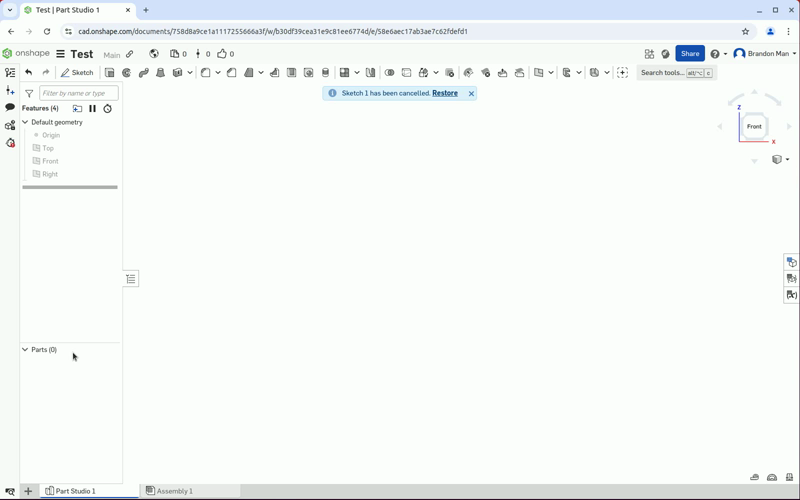
mouse_move(73, 352)
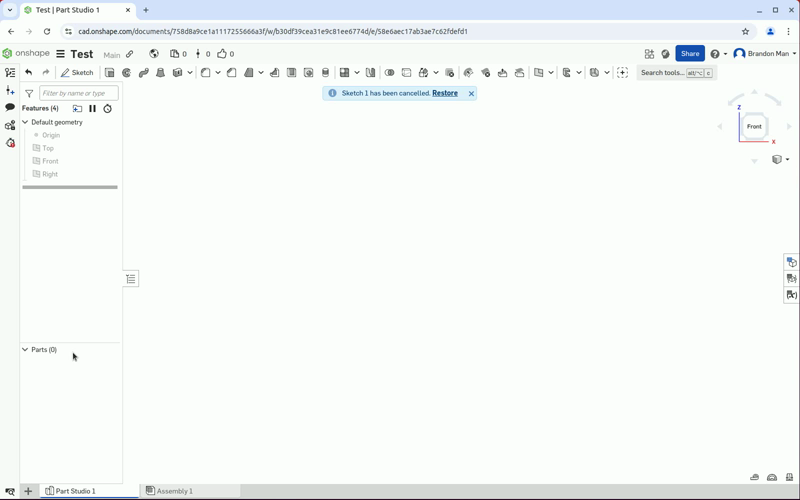
key(shift+y)
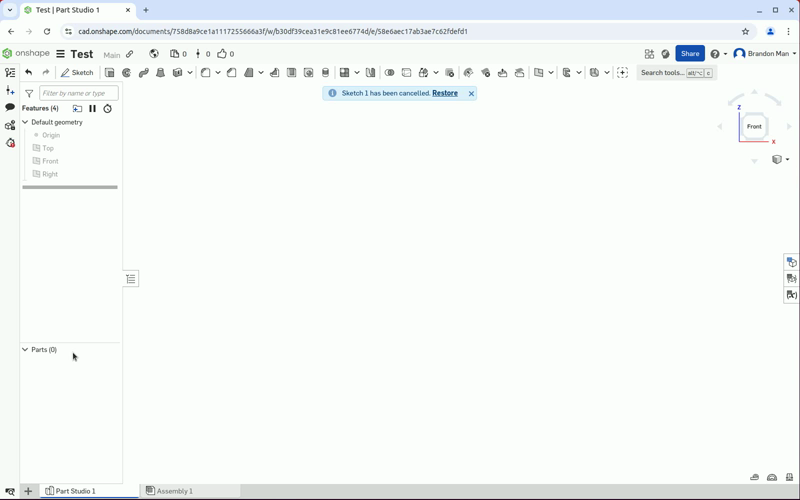
key(shift+s)
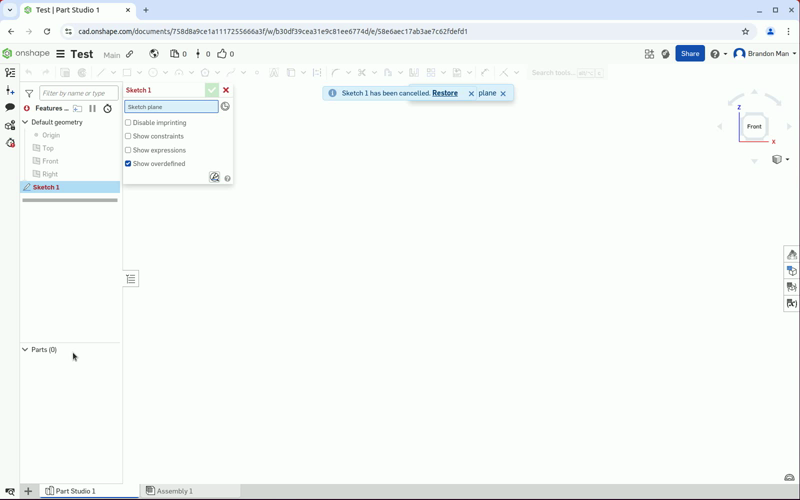
mouse_move(73, 163)
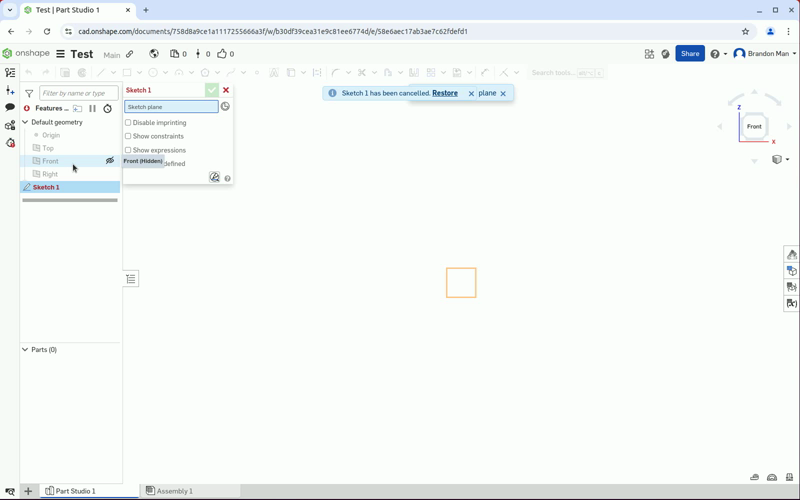
click(73, 163)
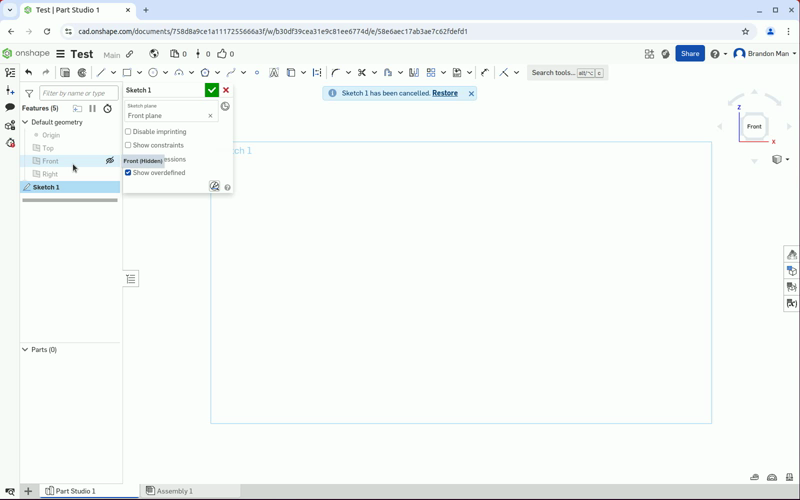
mouse_move(73, 352)
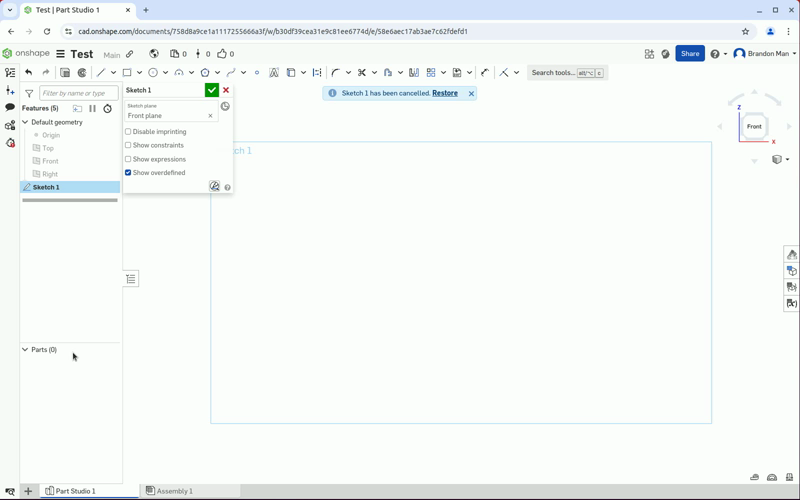
key(y)
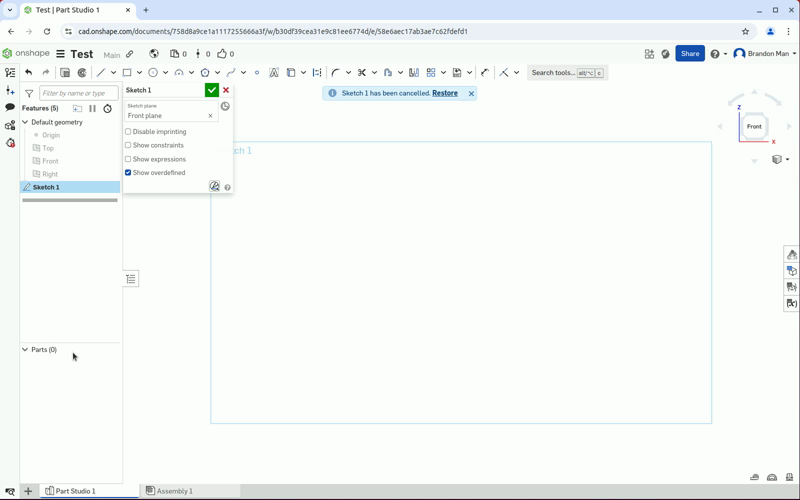
key(l)
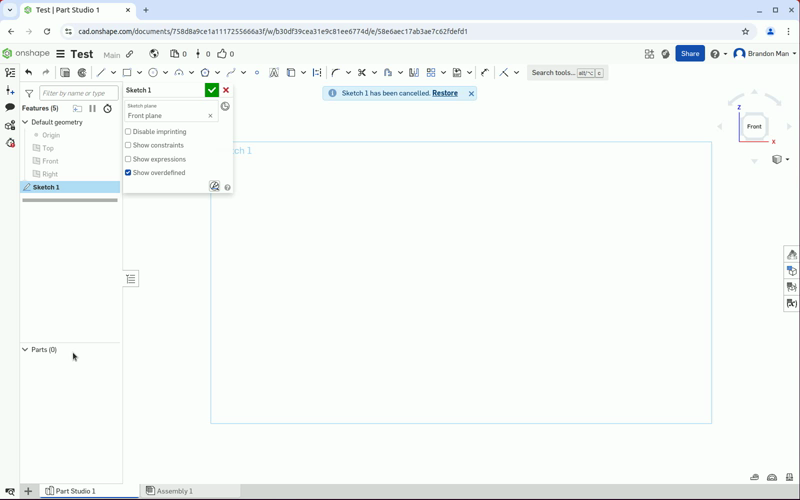
key_down(shift)
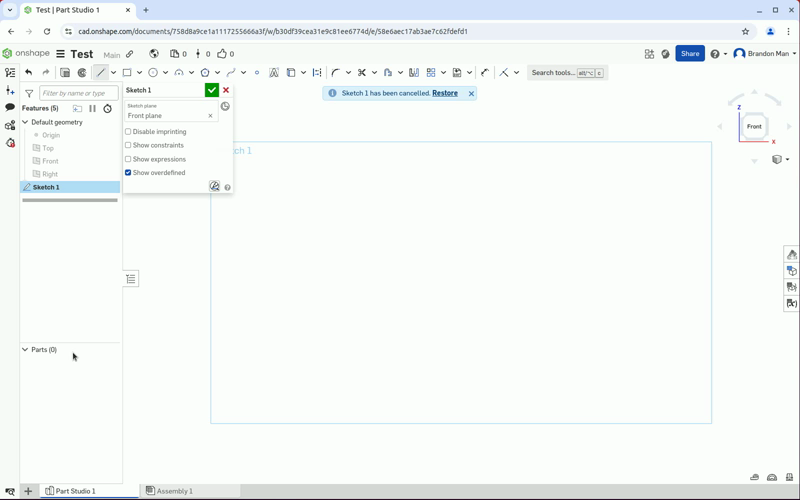
mouse_move(398, 359)
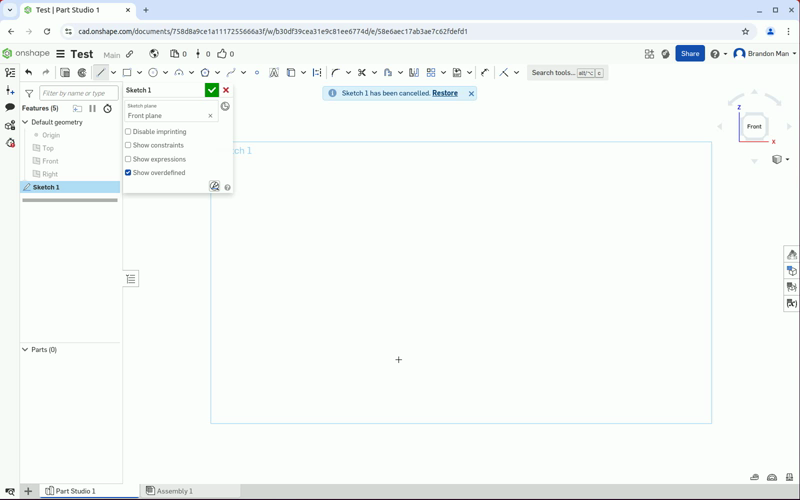
click(398, 359)
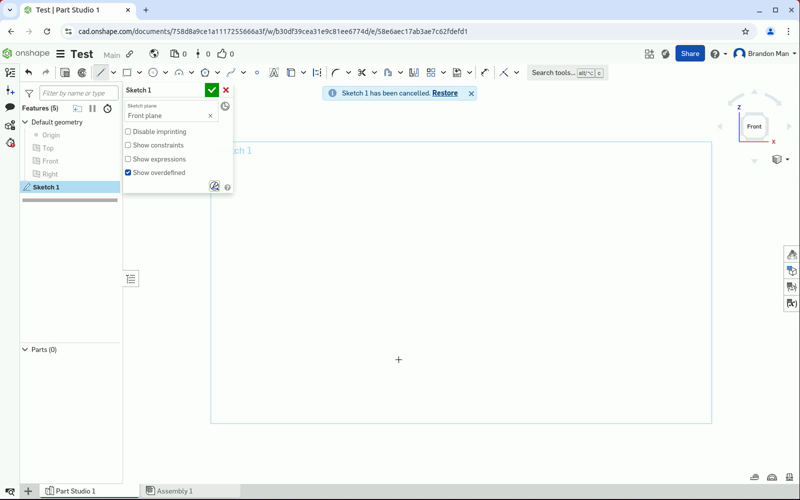
key_up(shift)
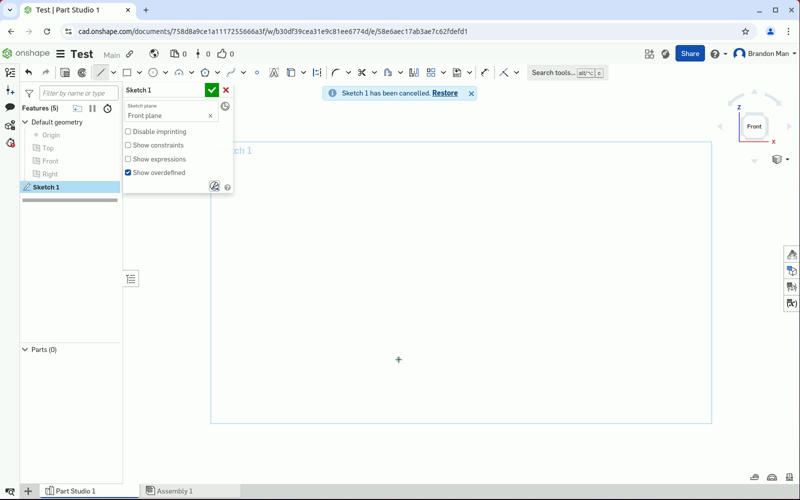
key_down(shift)
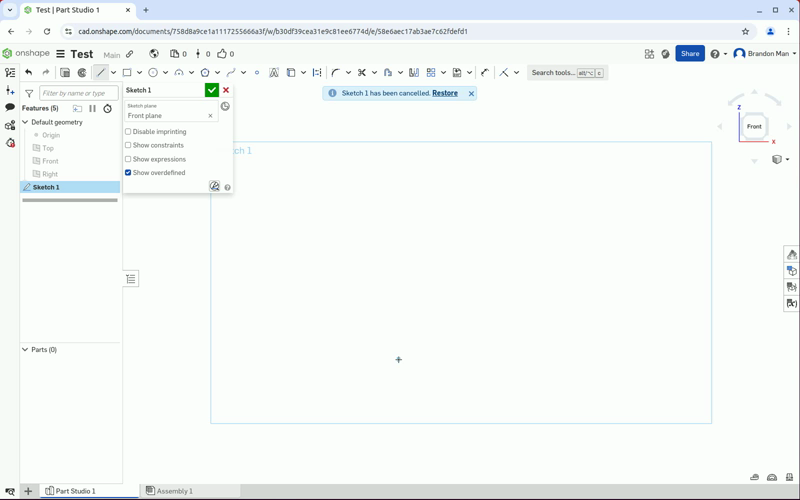
mouse_move(520, 359)
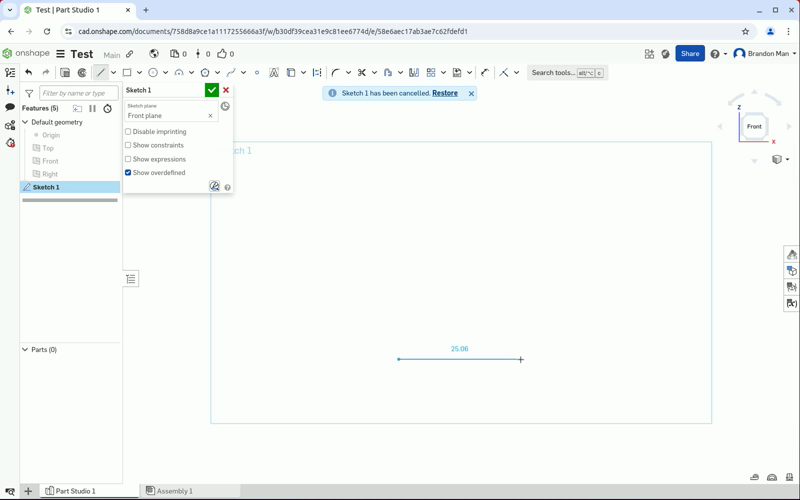
click(520, 359)
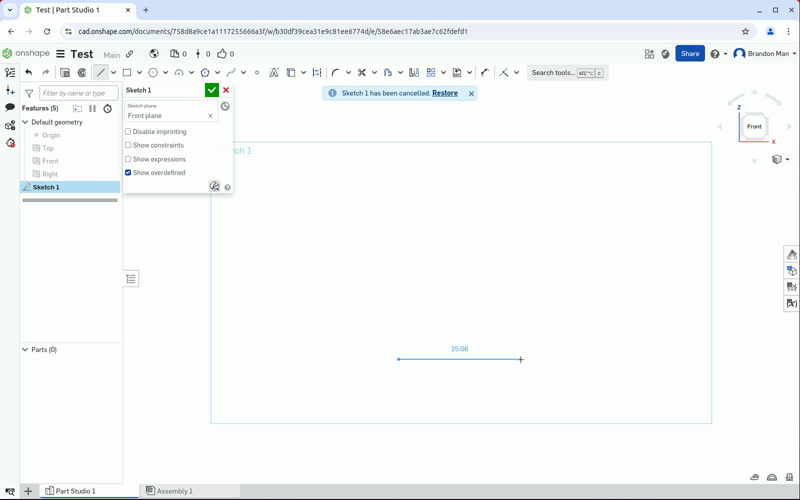
key_up(shift)
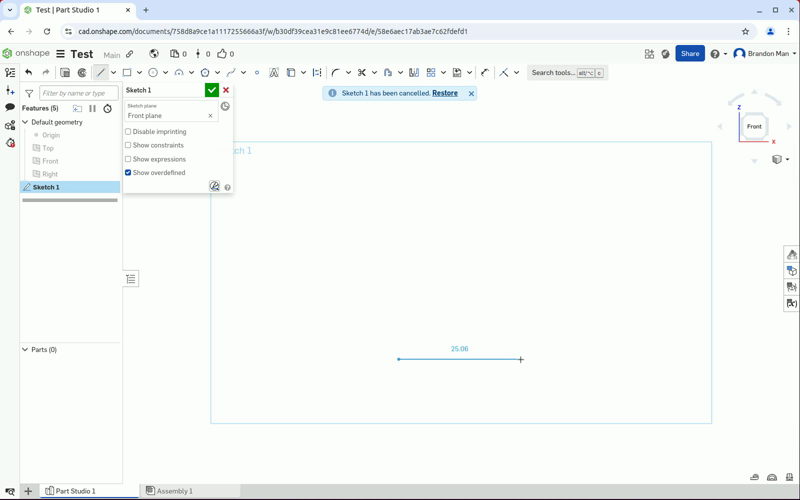
key_down(shift)
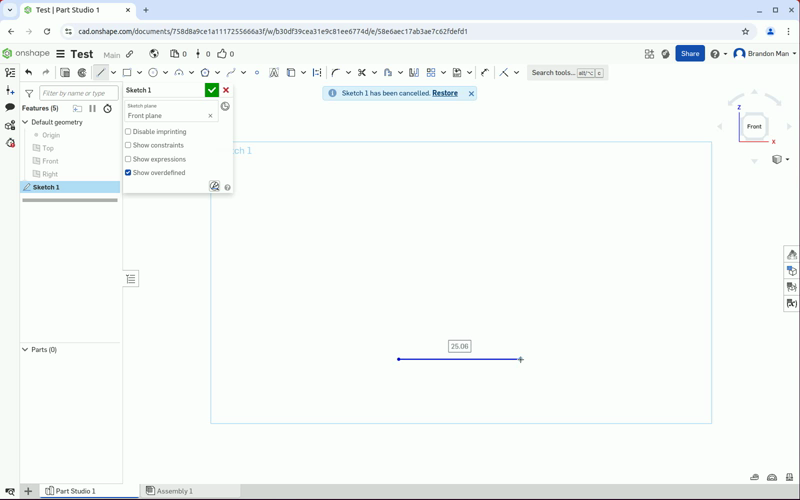
mouse_move(520, 247)
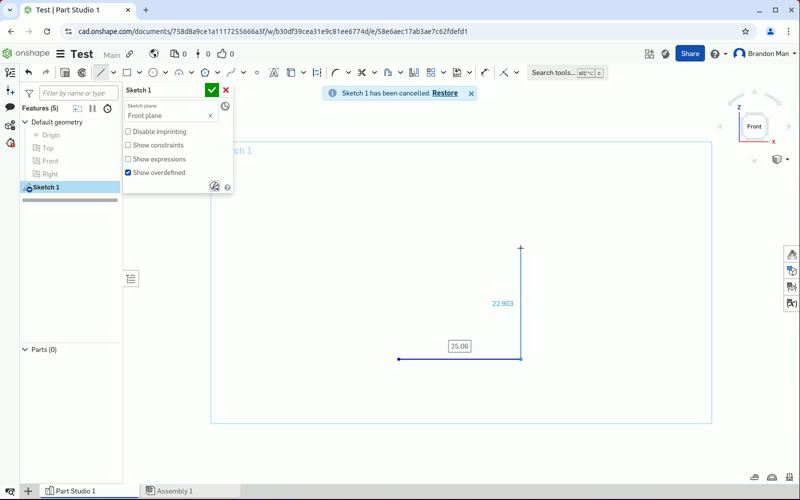
click(520, 247)
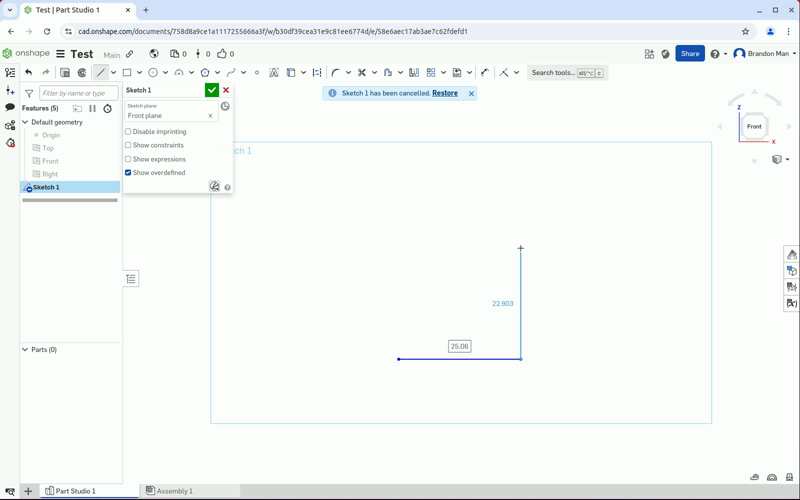
key_up(shift)
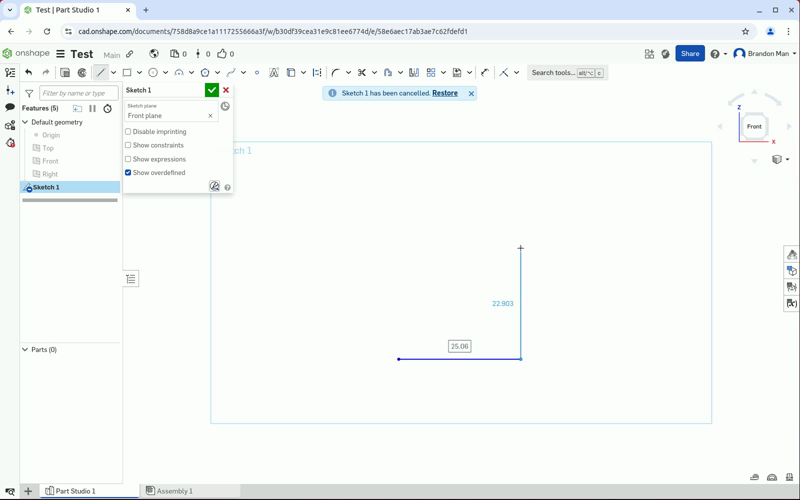
key_down(shift)
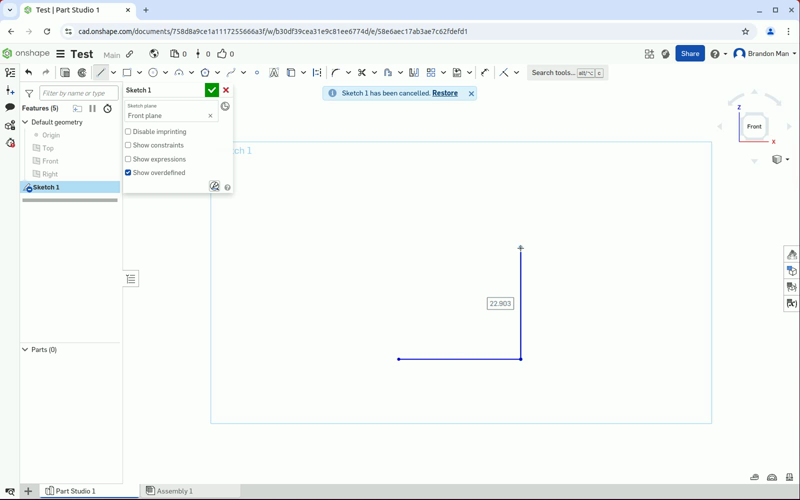
mouse_move(398, 247)
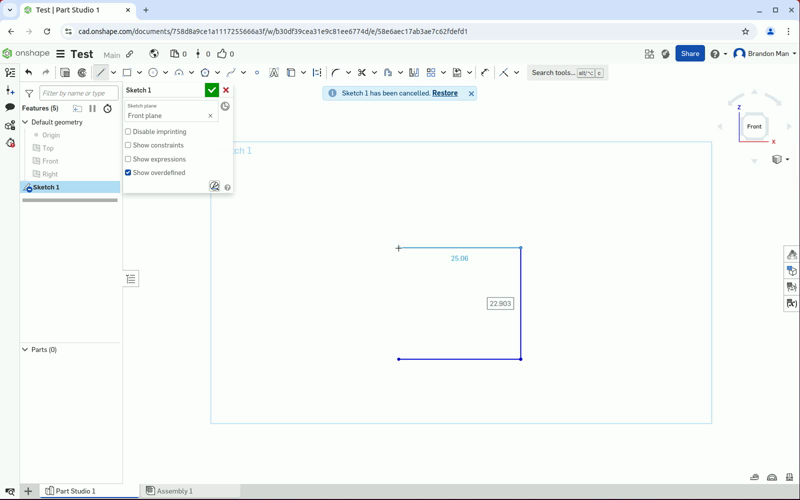
click(398, 247)
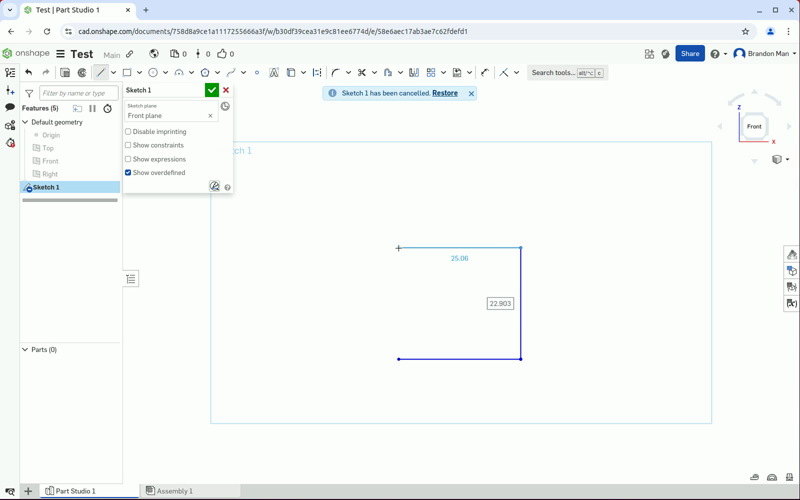
key_up(shift)
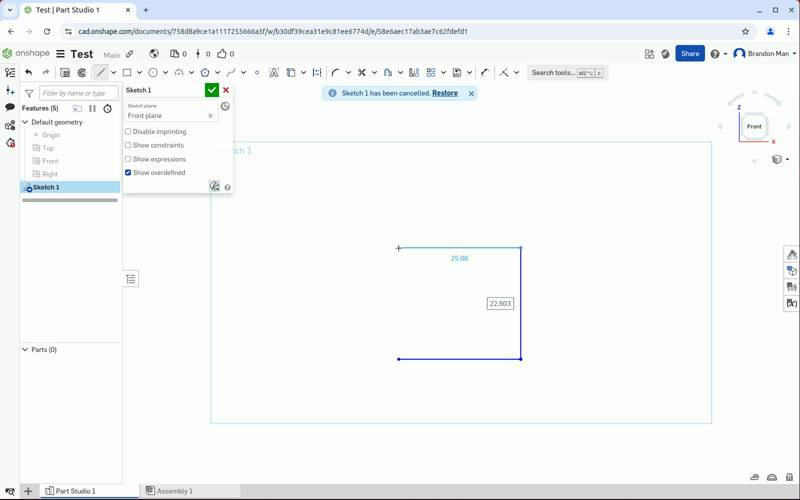
key_down(shift)
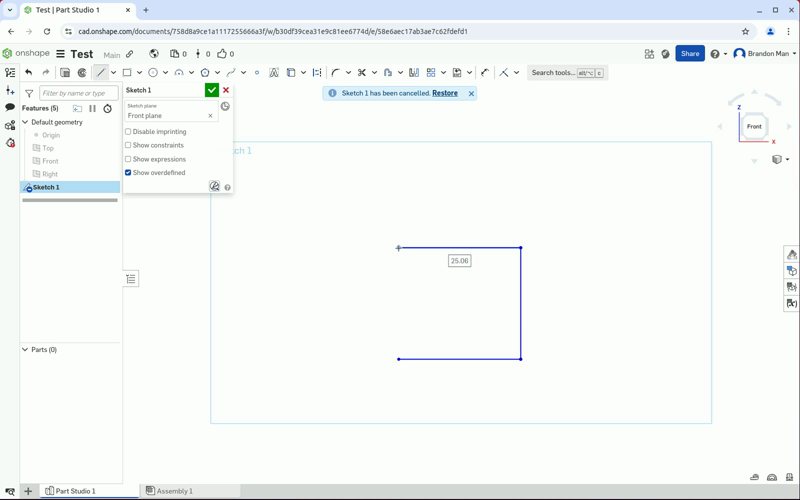
mouse_move(398, 359)
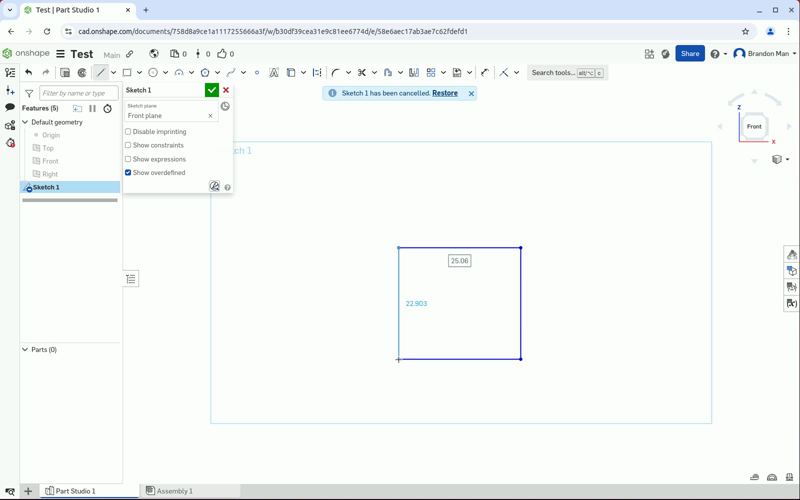
key_up(shift)
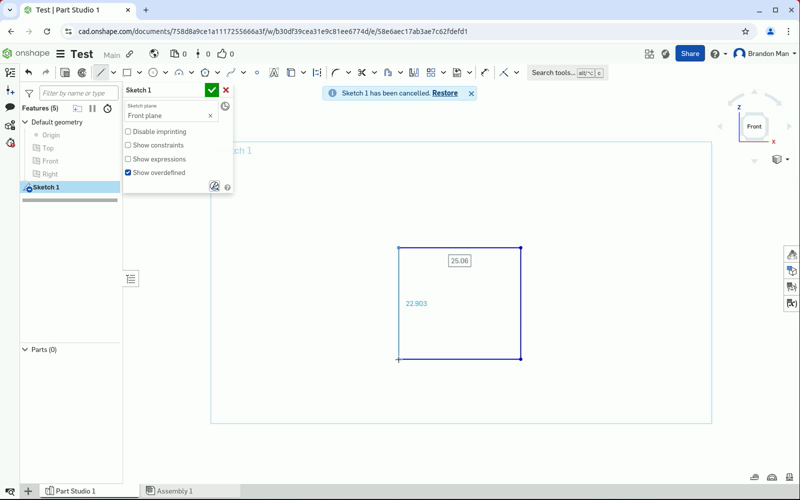
click(398, 359)
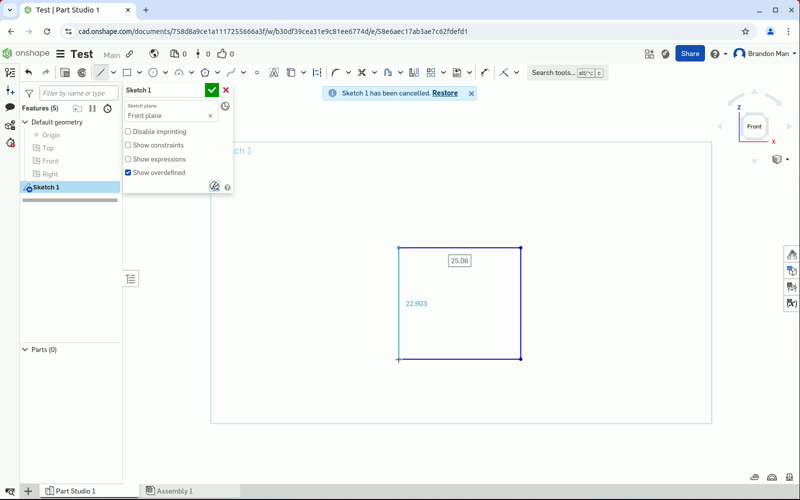
key(esc)
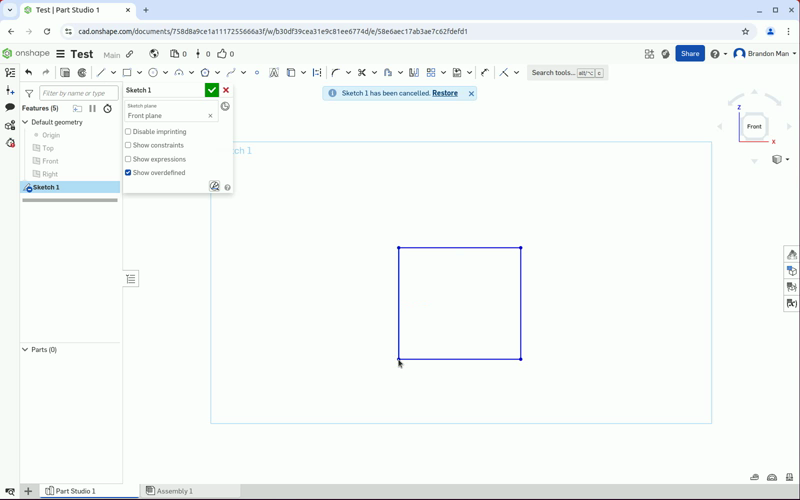
mouse_move(503, 327)
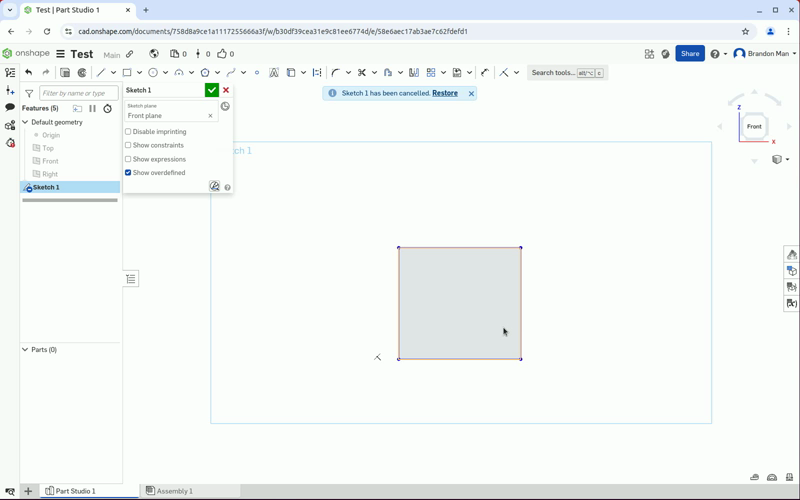
click(503, 327)
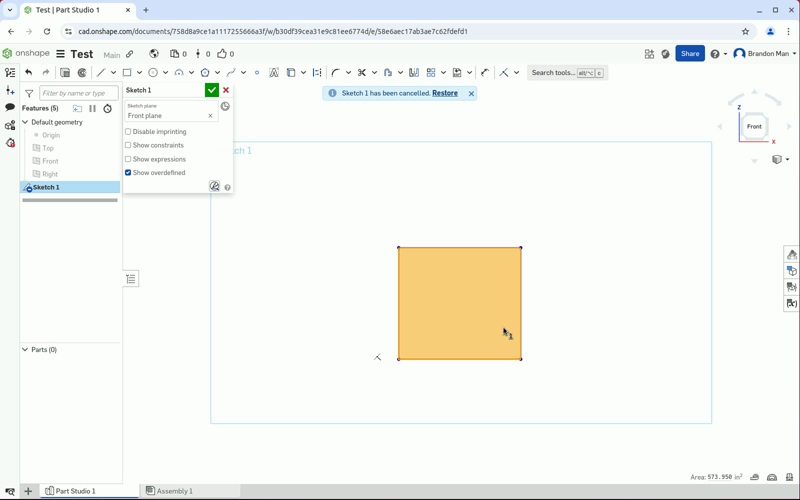
mouse_move(73, 352)
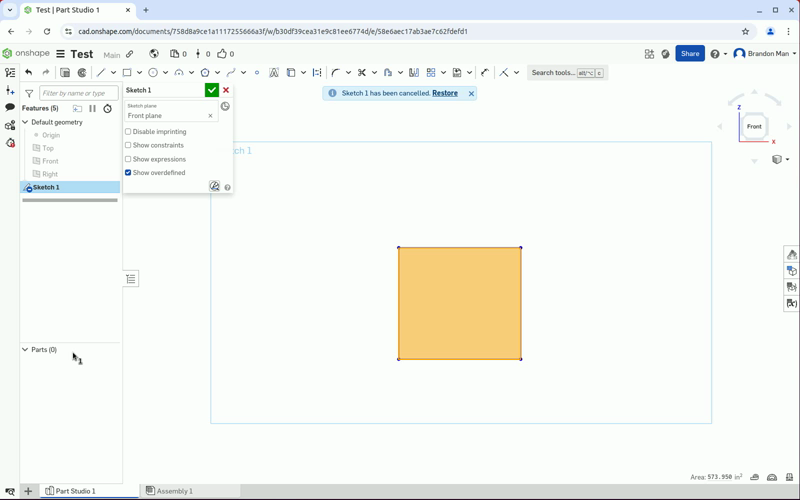
key(shift+y)
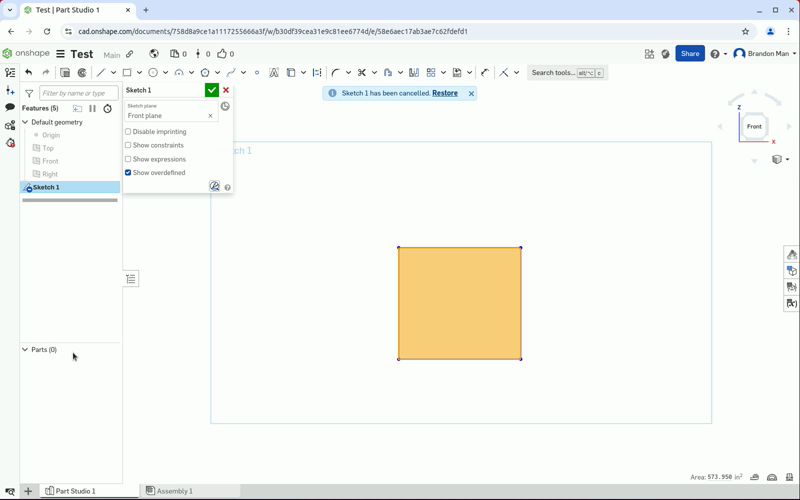
key(shift+e)
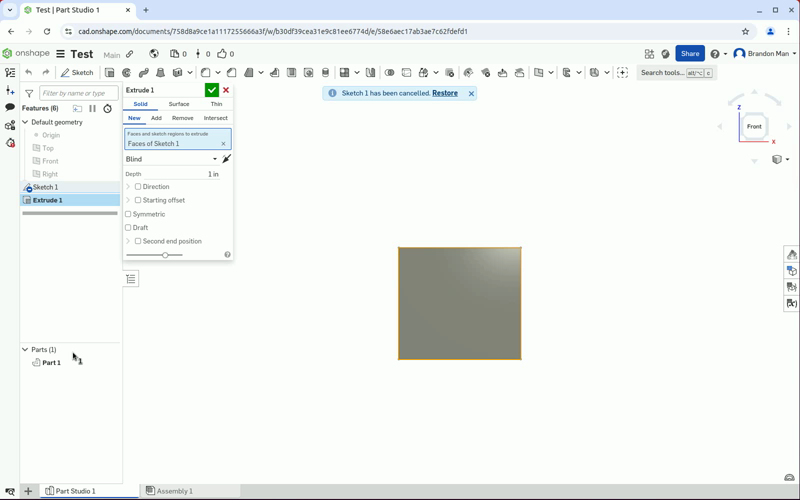
mouse_move(143, 106)
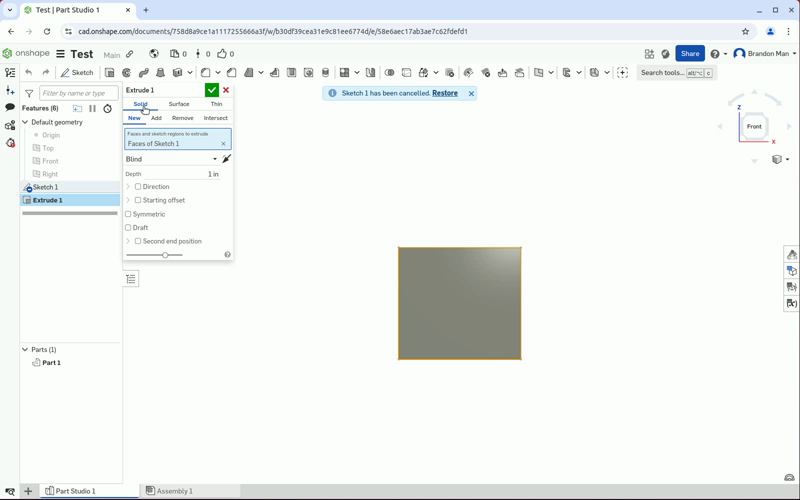
click(143, 106)
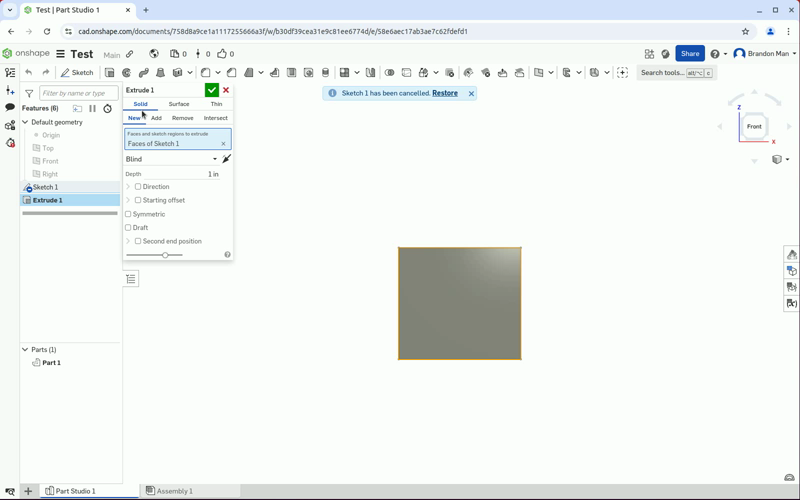
mouse_move(137, 120)
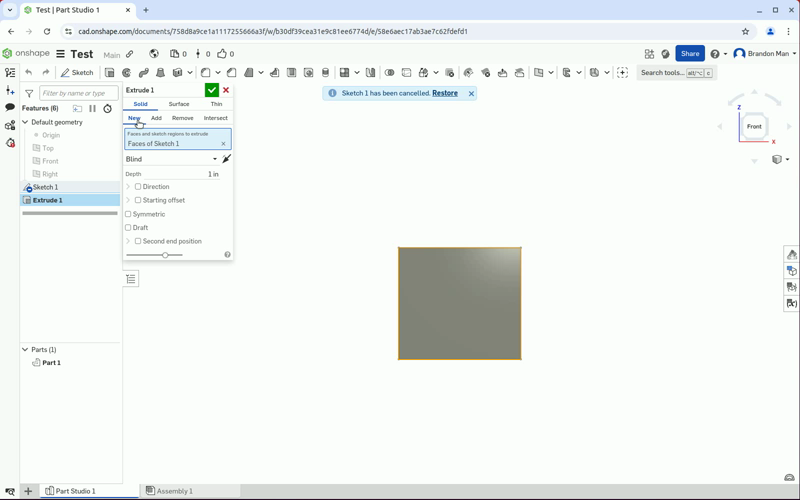
click(137, 120)
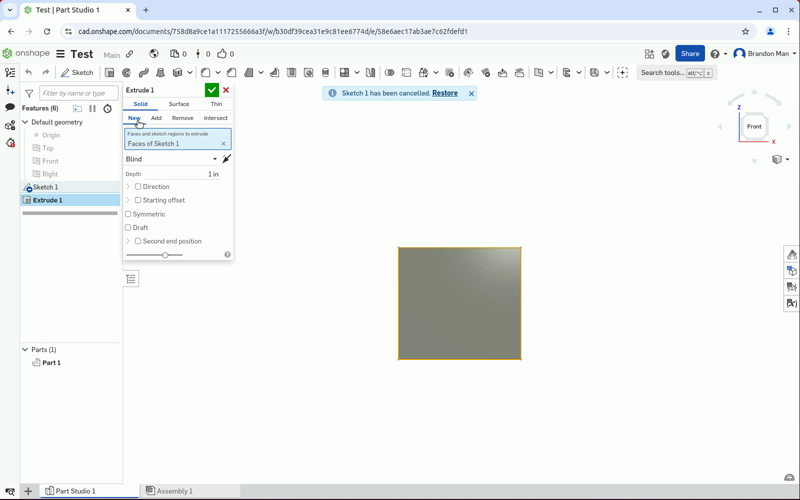
key(tab, 4)
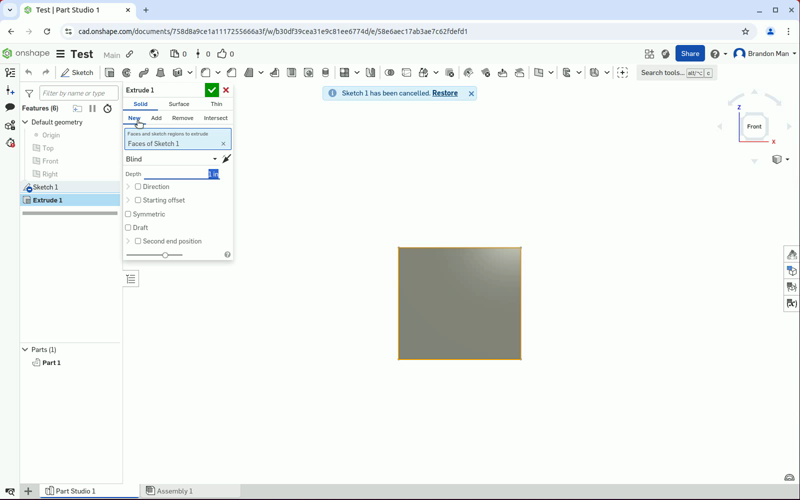
text(23.108)
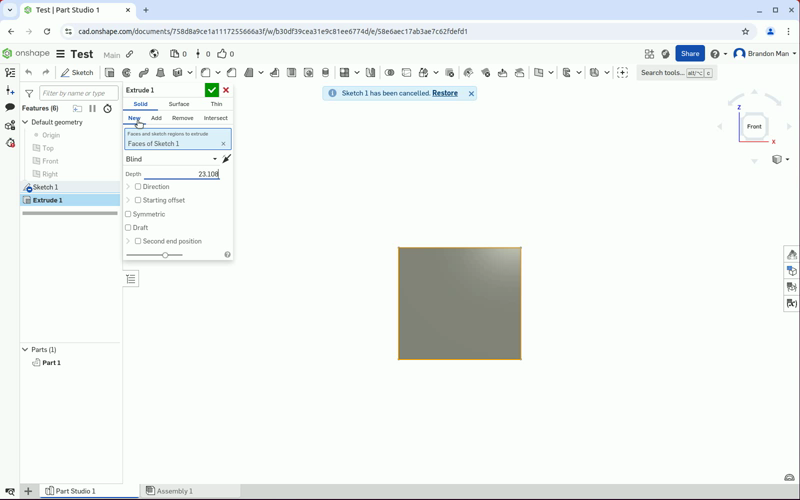
key(enter)
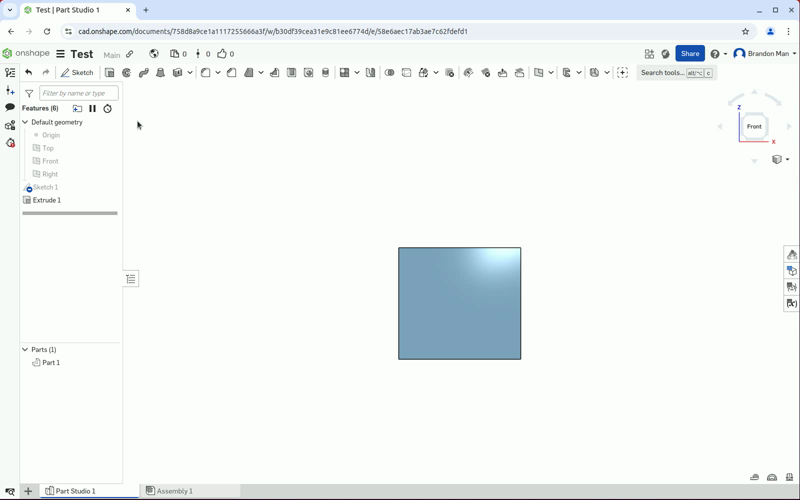
key(shift+h)
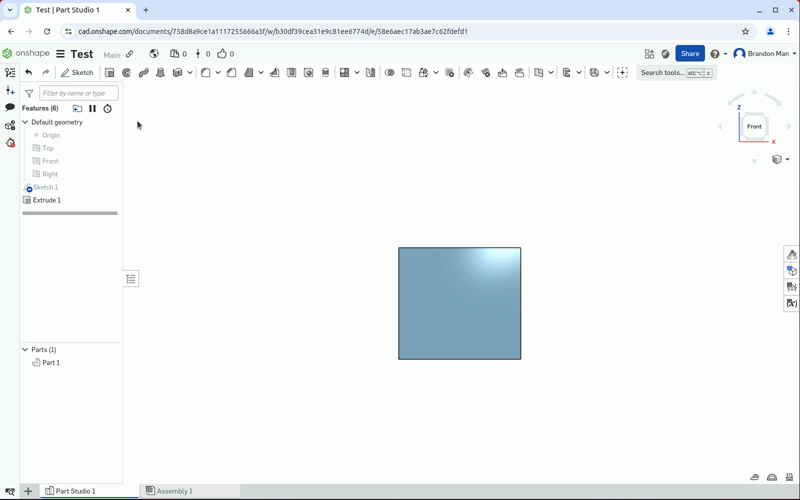
key(shift+h)
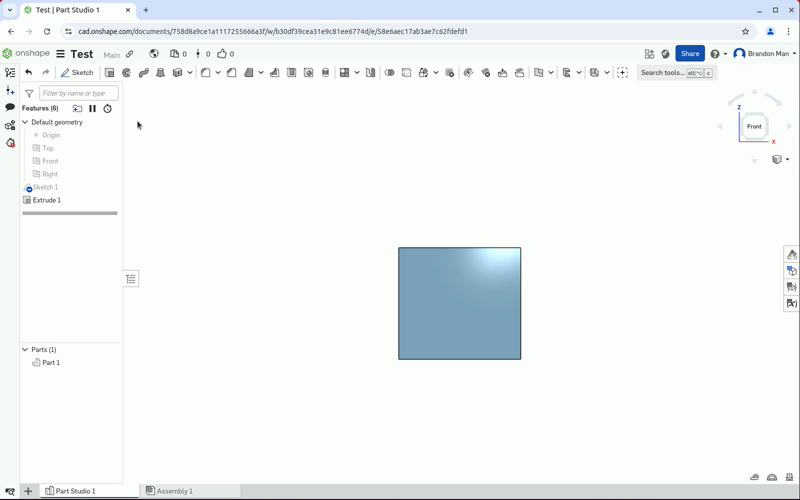
mouse_move(73, 189)
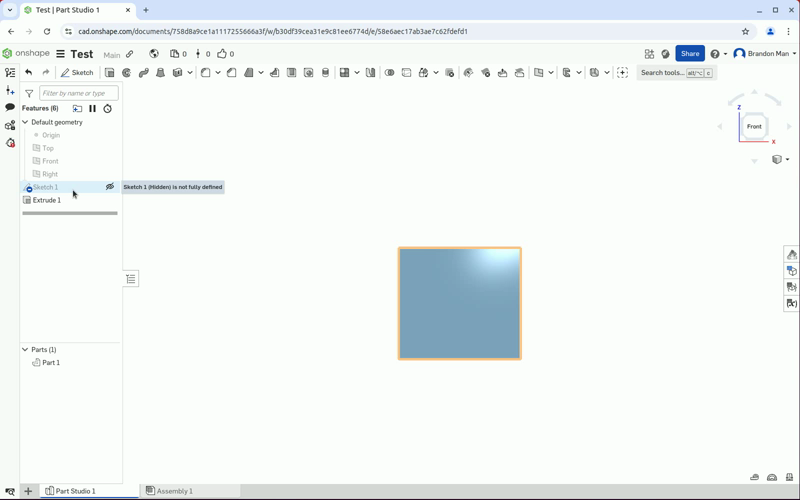
click(73, 189)
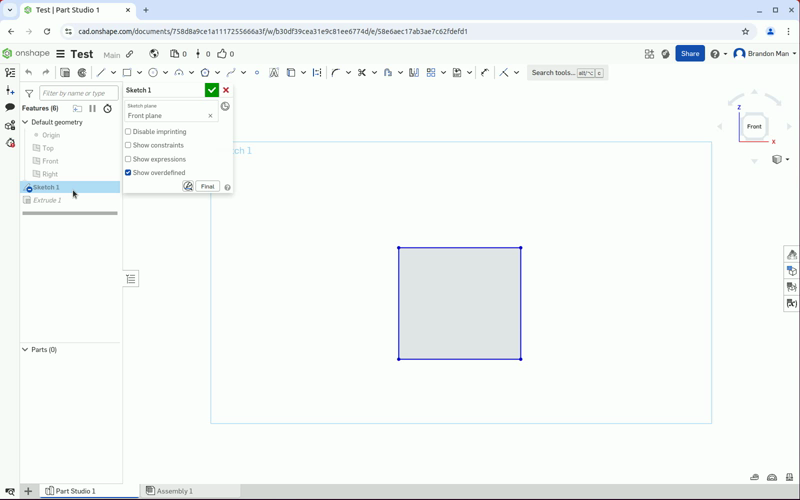
mouse_move(229, 92)
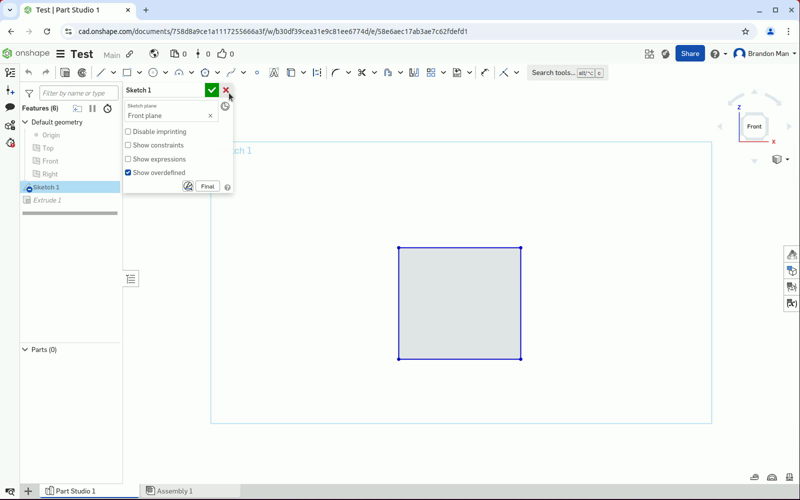
click(229, 92)
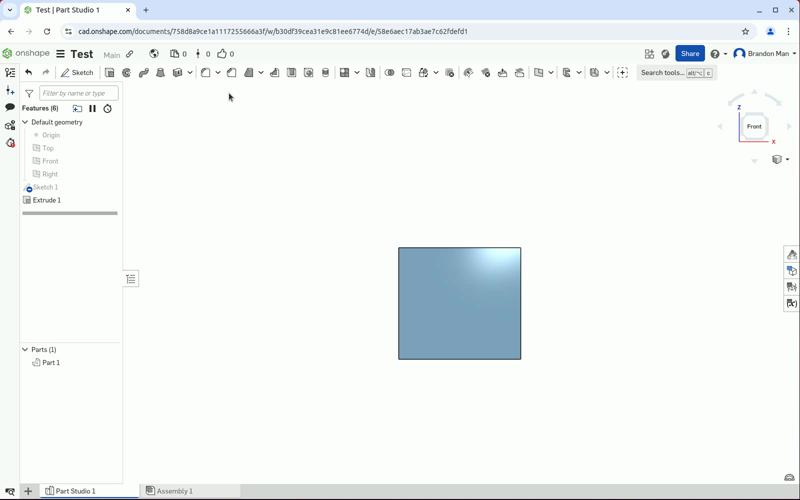
mouse_move(541, 75)
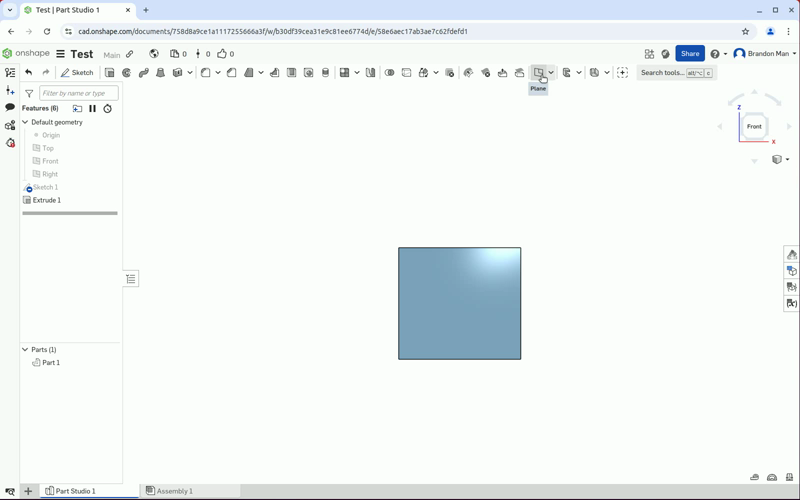
click(541, 75)
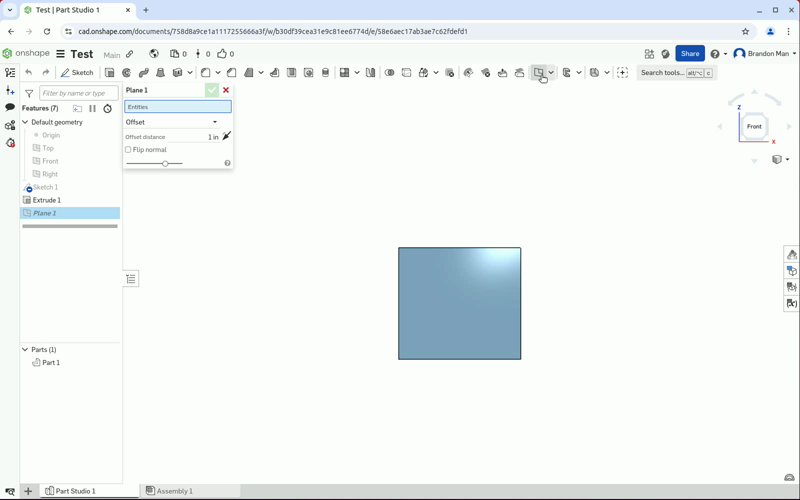
mouse_move(73, 163)
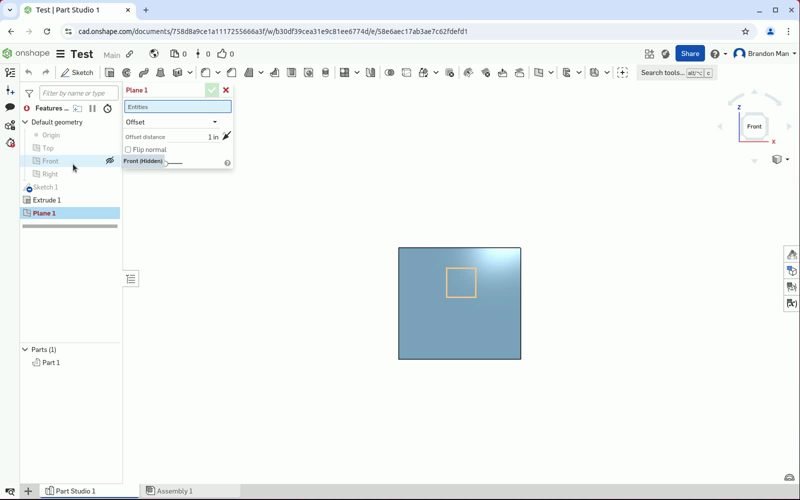
click(73, 163)
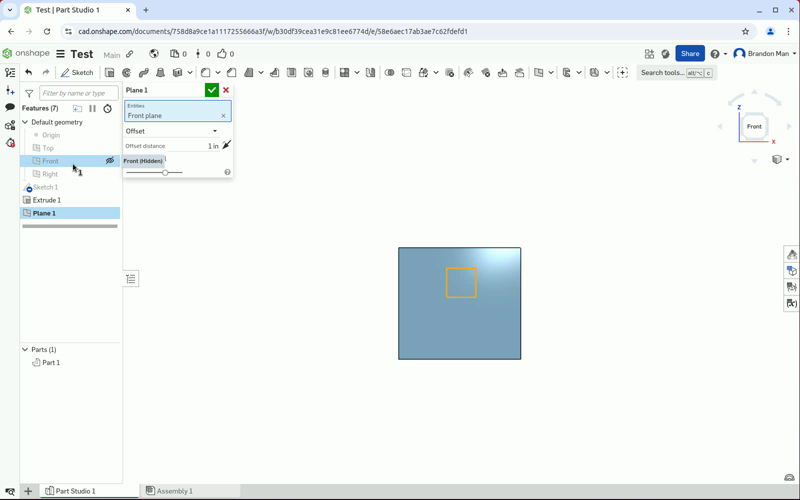
key(tab, 2)
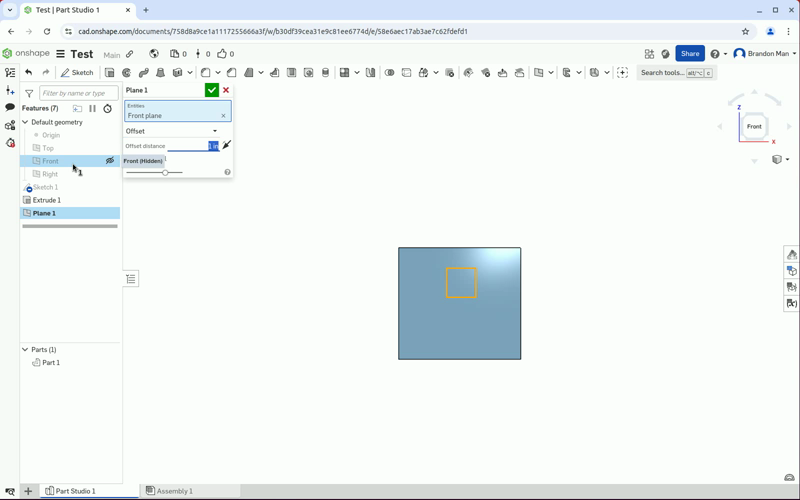
text(23.108)
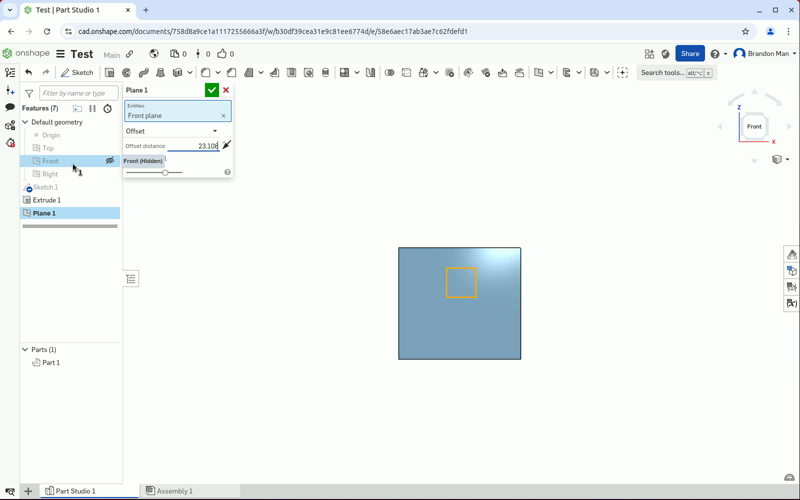
key(enter, 2)
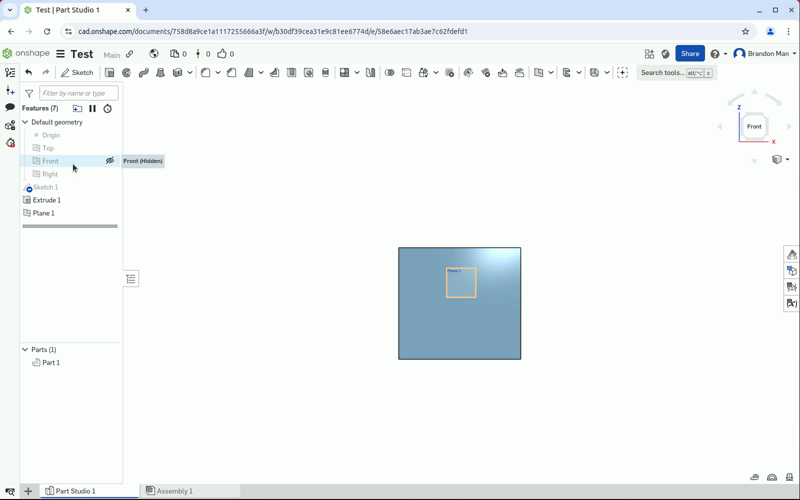
key(shift+s)
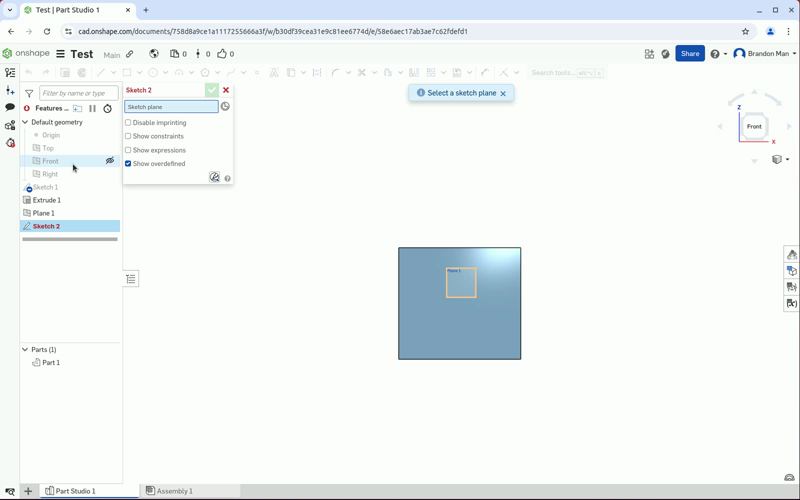
mouse_move(73, 215)
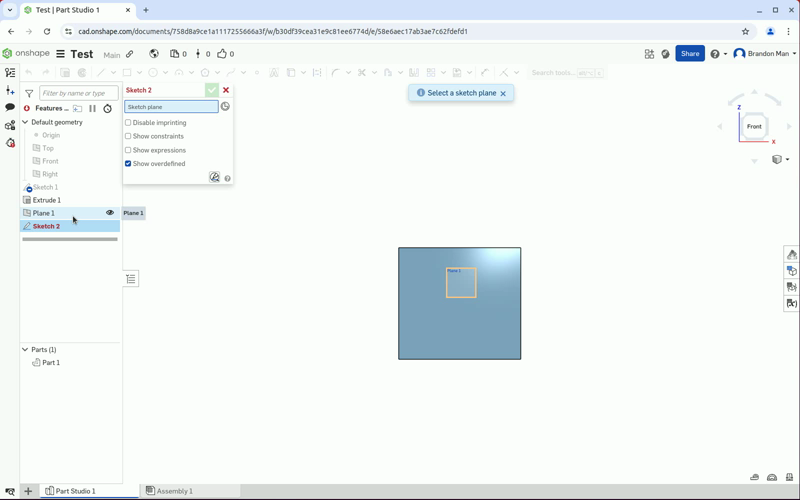
click(73, 215)
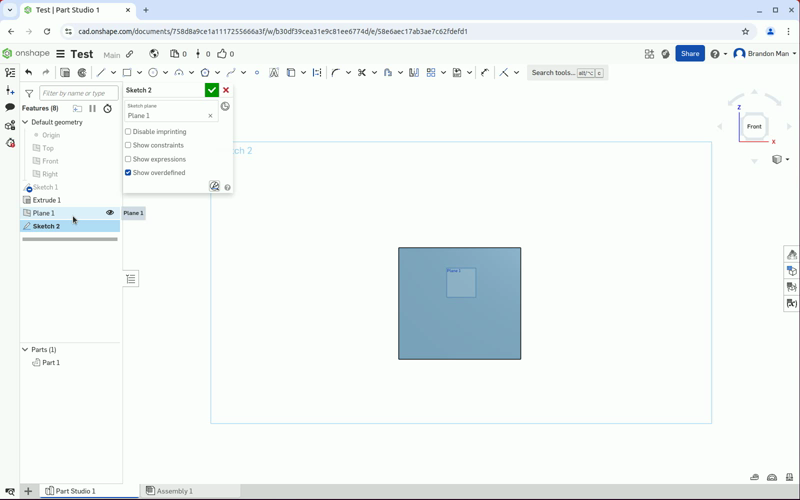
mouse_move(73, 352)
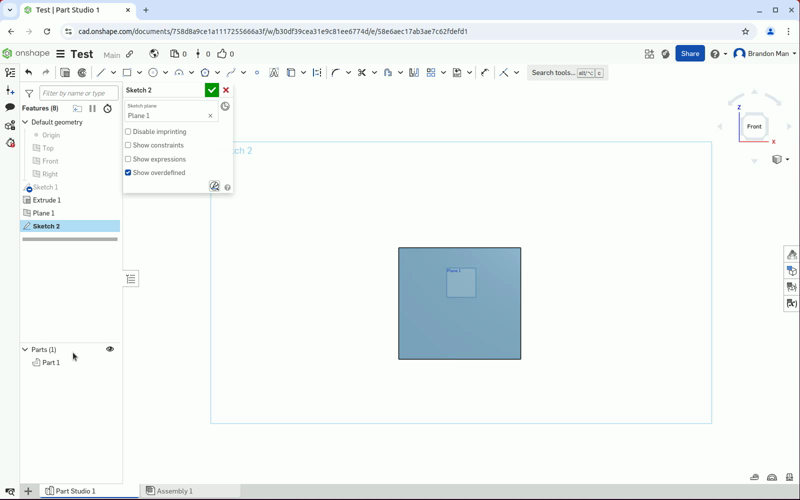
key(y)
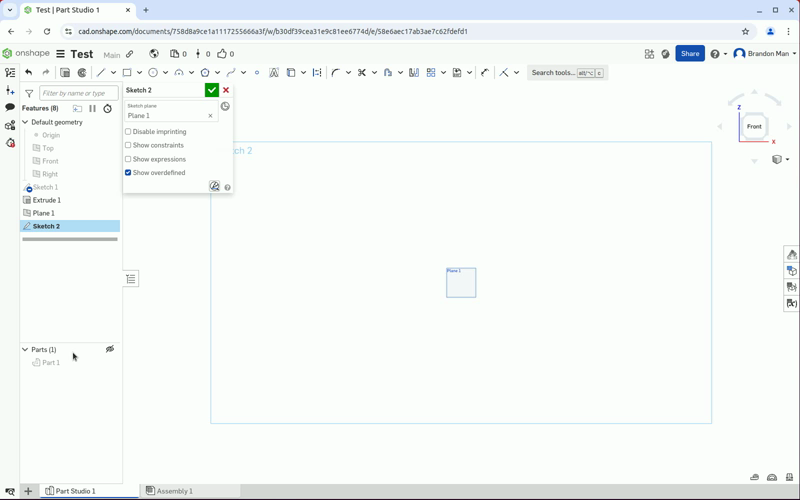
key(l)
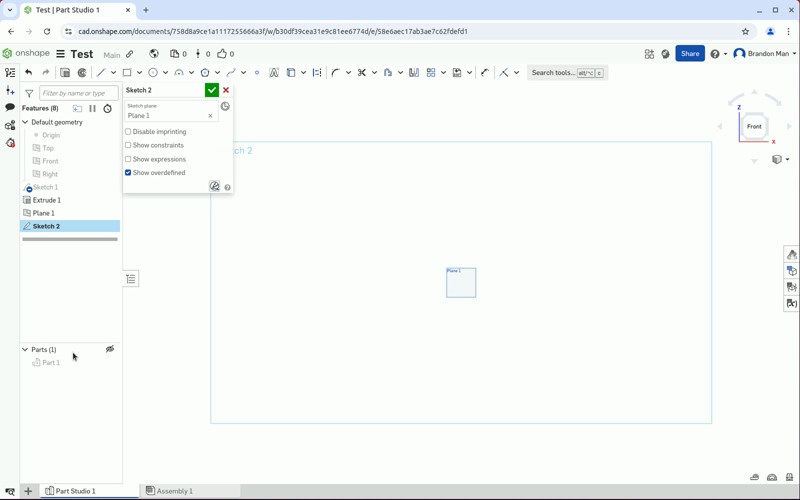
key_down(shift)
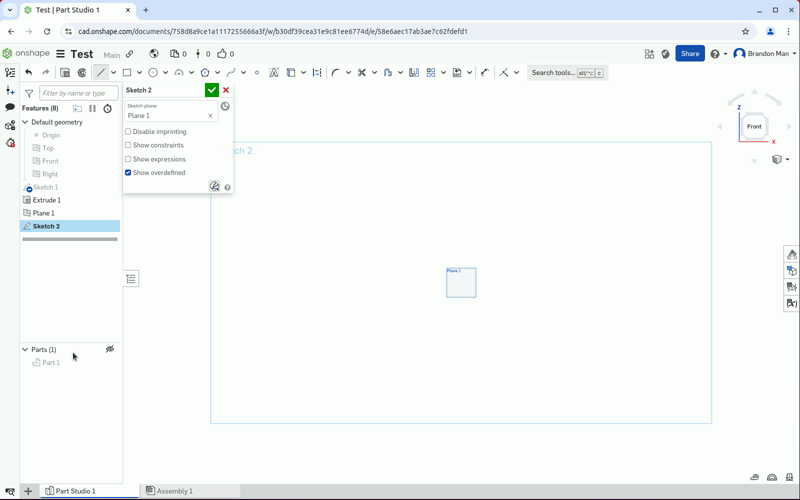
mouse_move(398, 322)
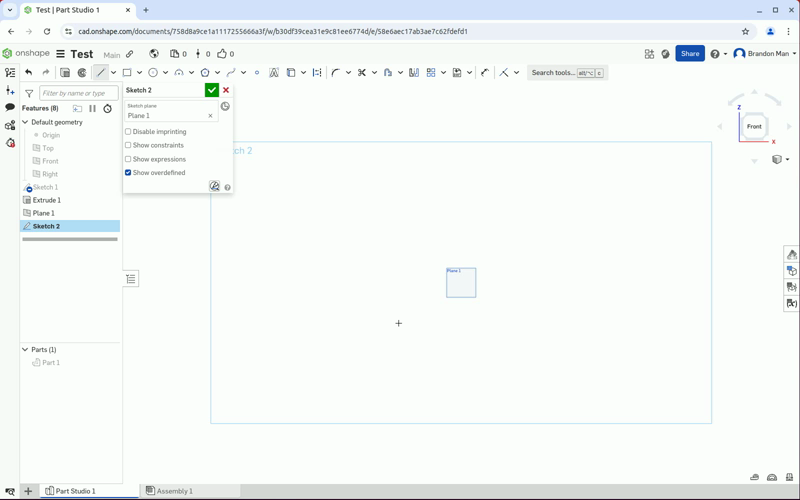
click(398, 322)
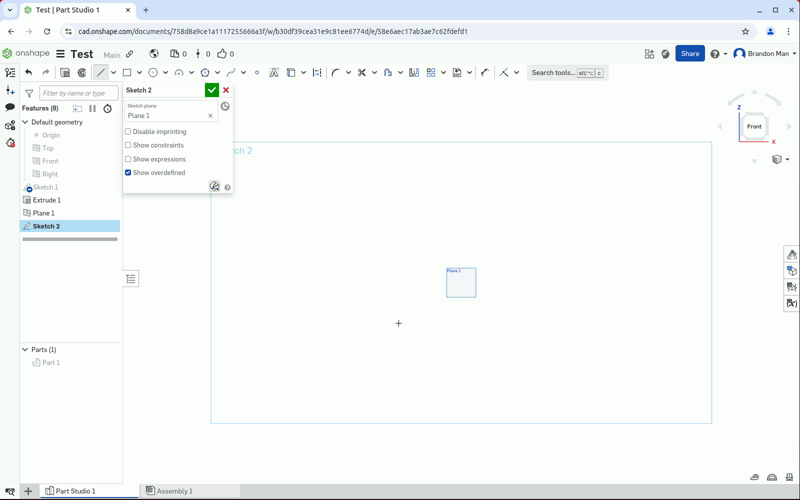
key_up(shift)
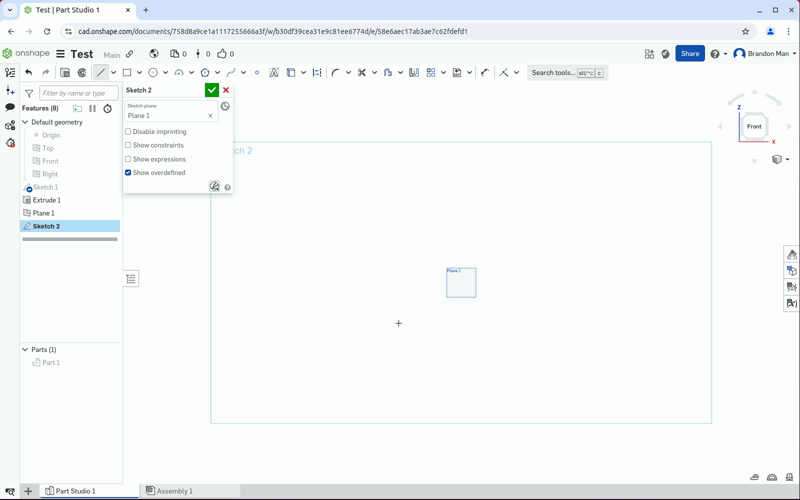
key_down(shift)
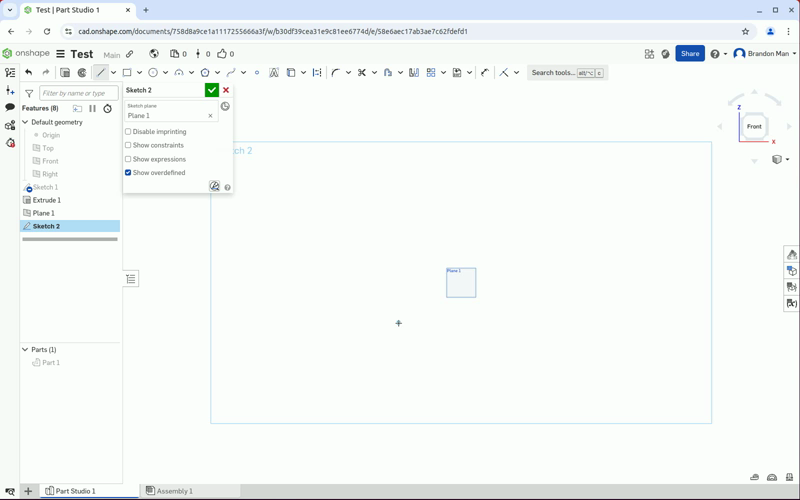
mouse_move(474, 322)
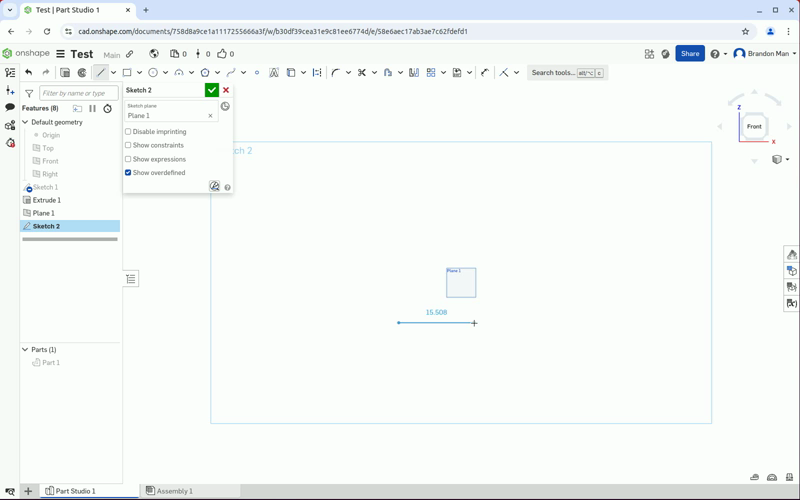
click(474, 322)
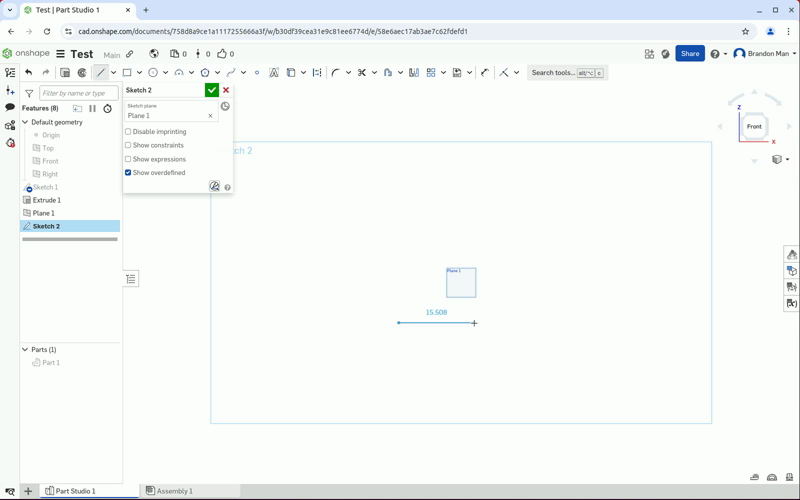
key_up(shift)
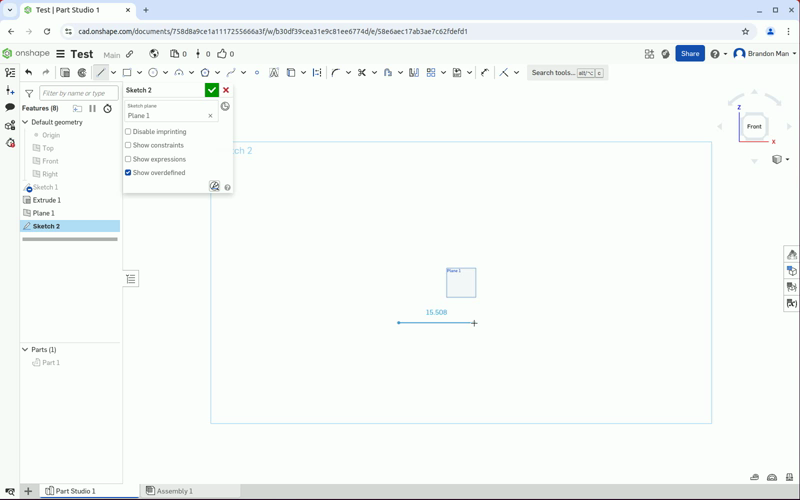
key_down(shift)
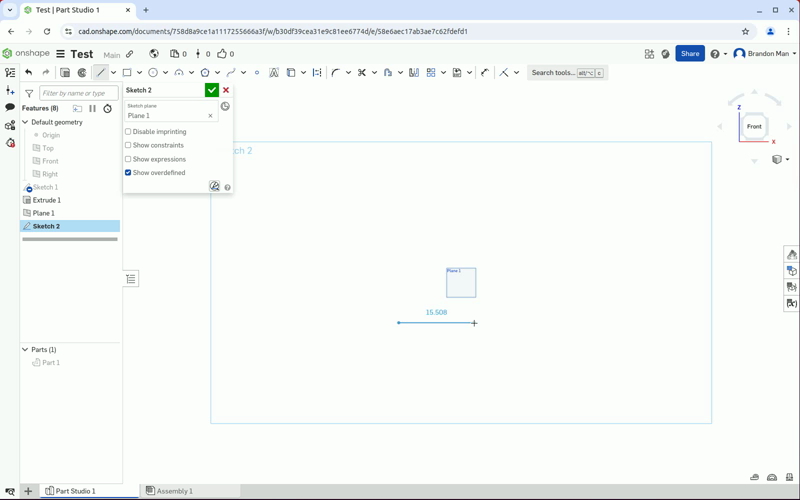
mouse_move(474, 247)
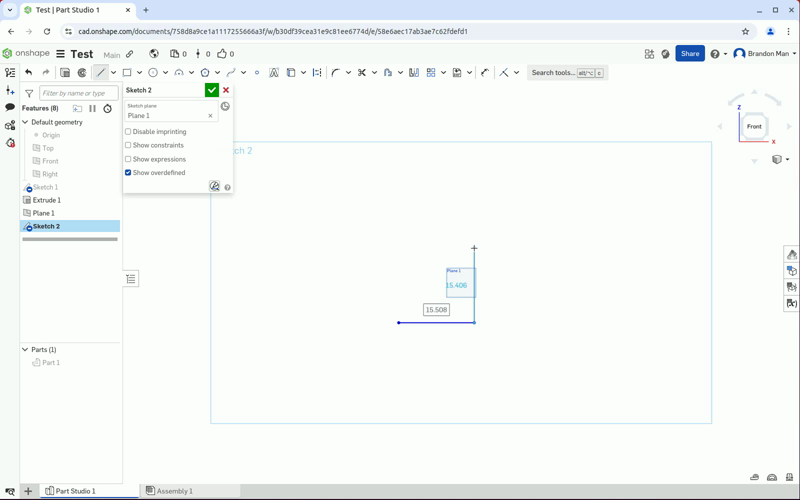
click(474, 247)
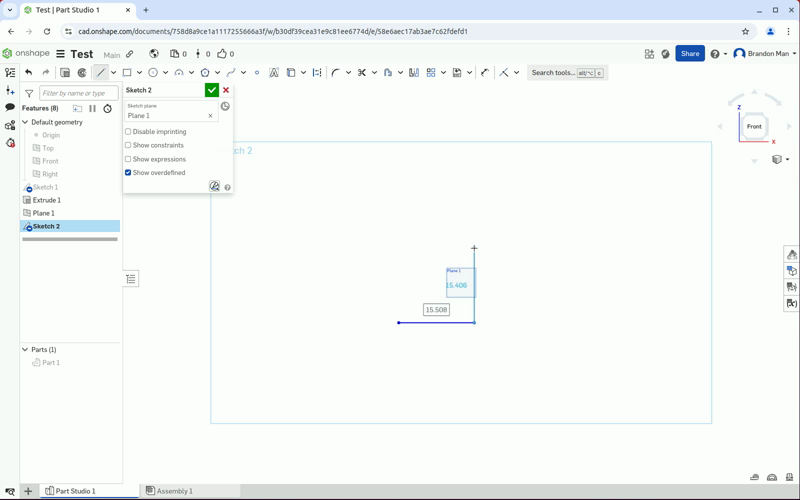
key_up(shift)
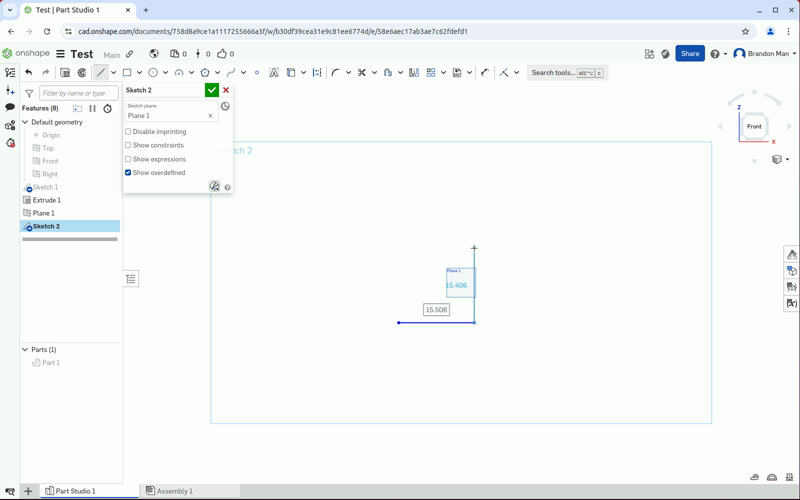
key_down(shift)
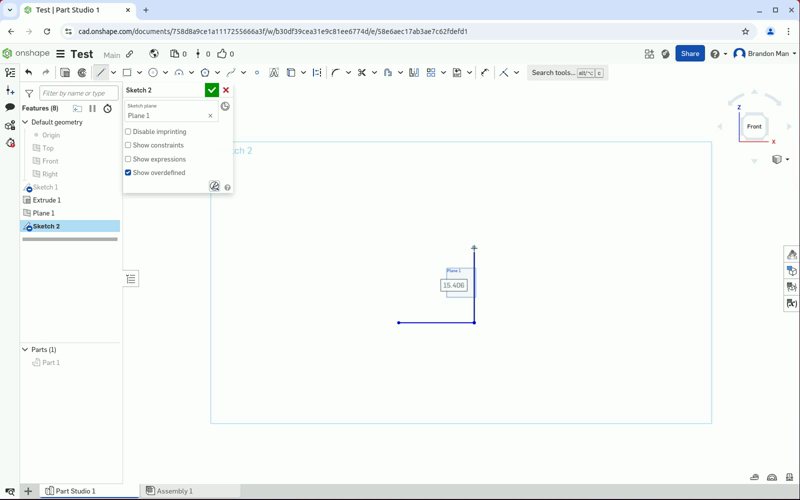
mouse_move(398, 247)
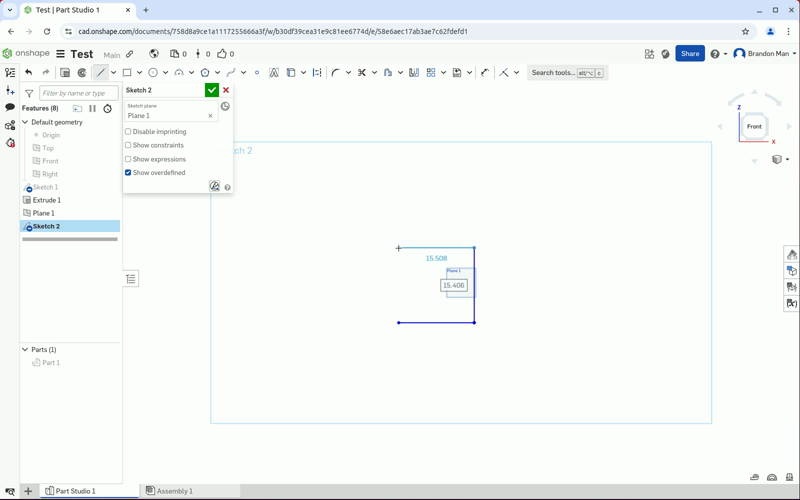
click(398, 247)
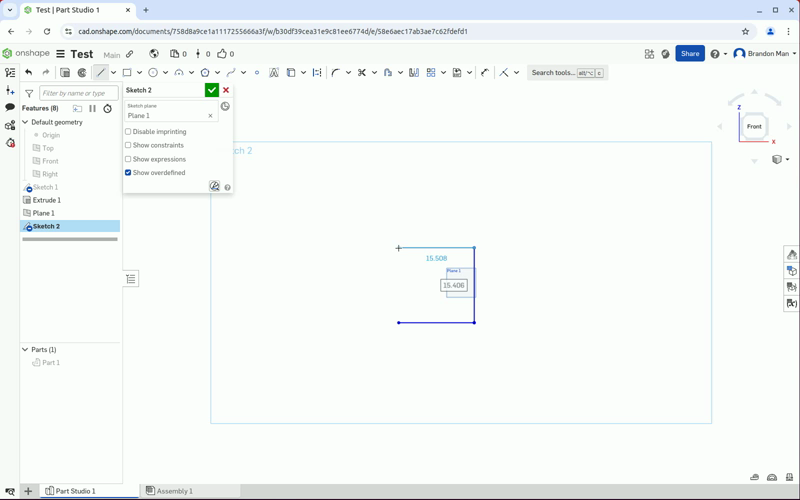
key_up(shift)
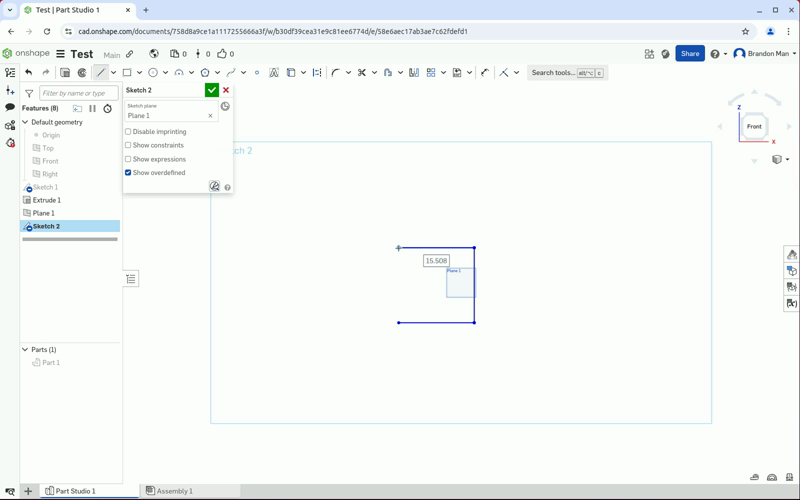
key_down(shift)
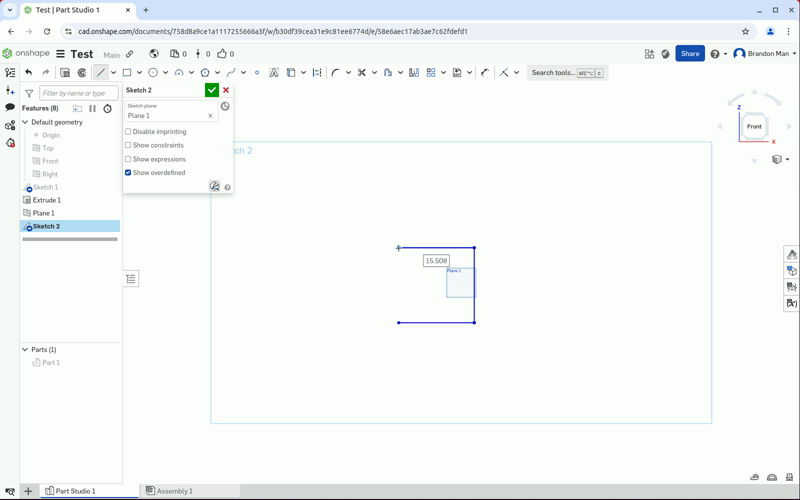
mouse_move(398, 322)
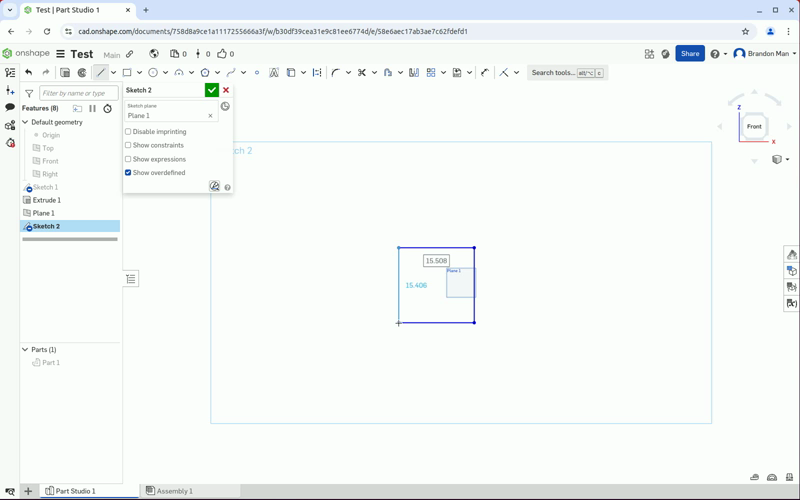
key_up(shift)
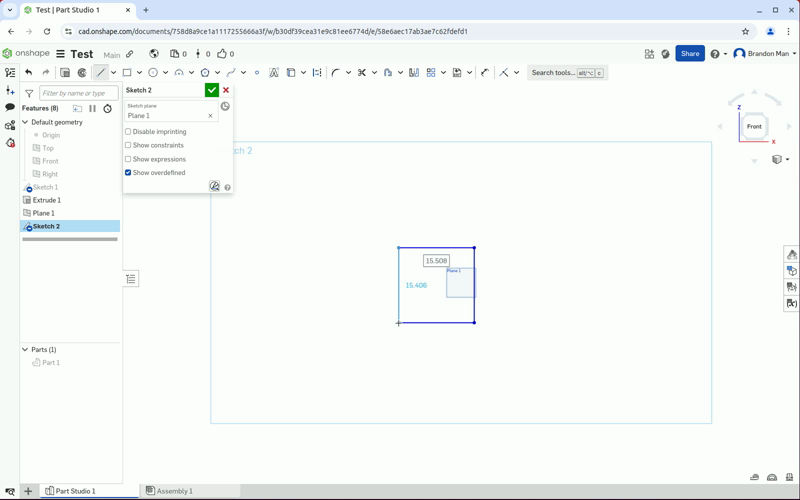
click(398, 322)
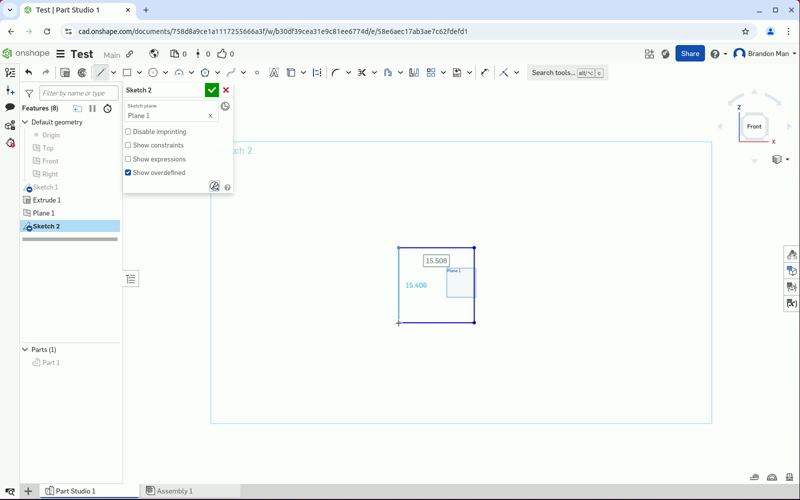
key(esc)
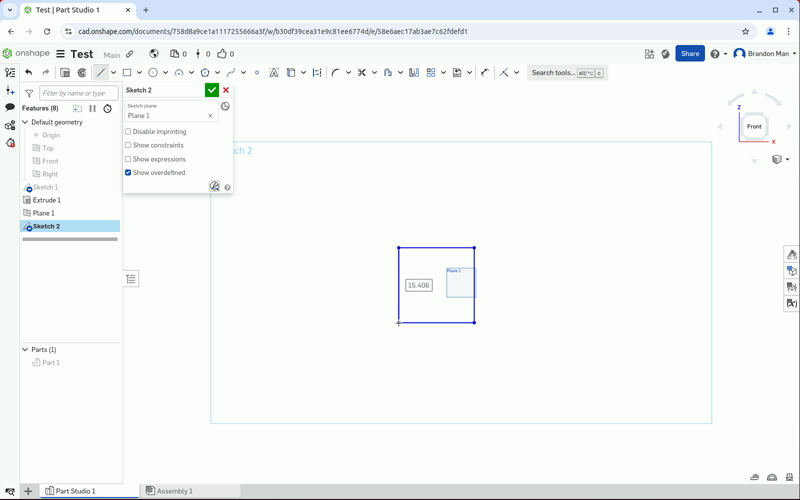
mouse_move(450, 307)
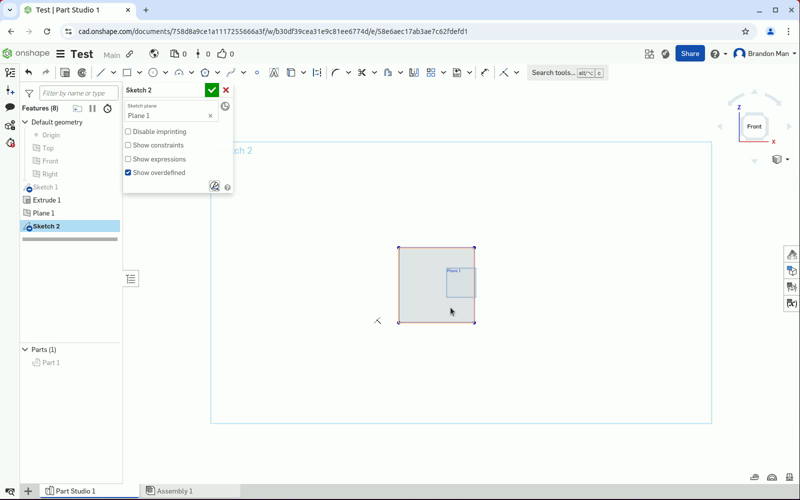
click(450, 307)
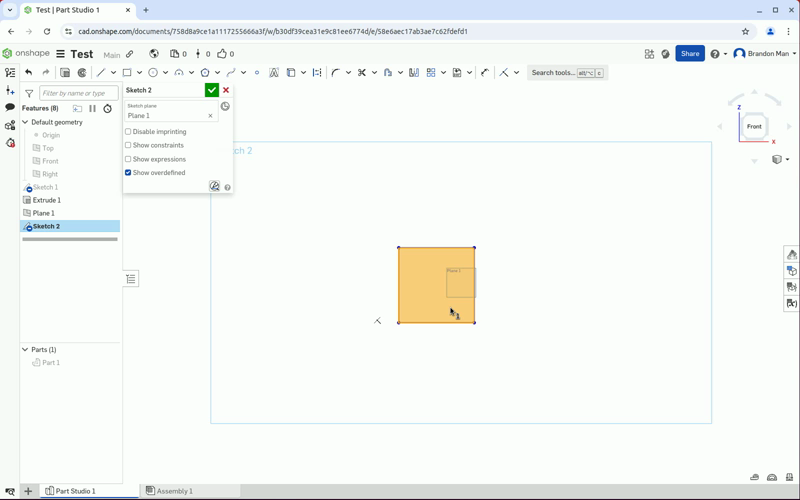
mouse_move(73, 352)
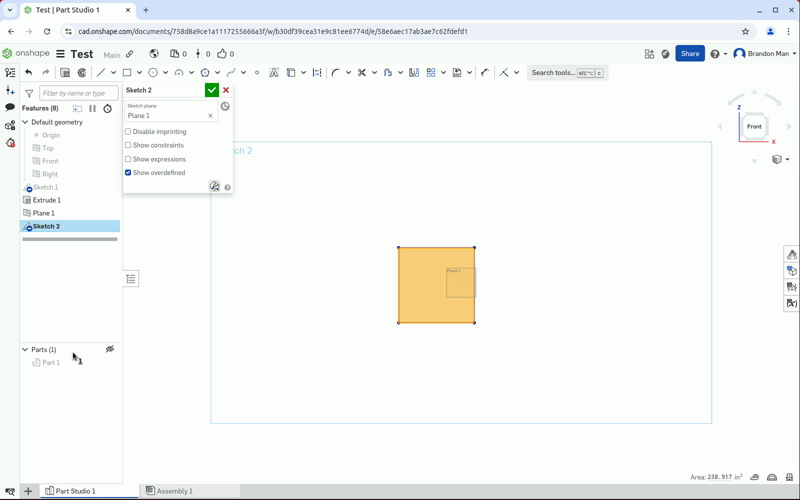
key(shift+y)
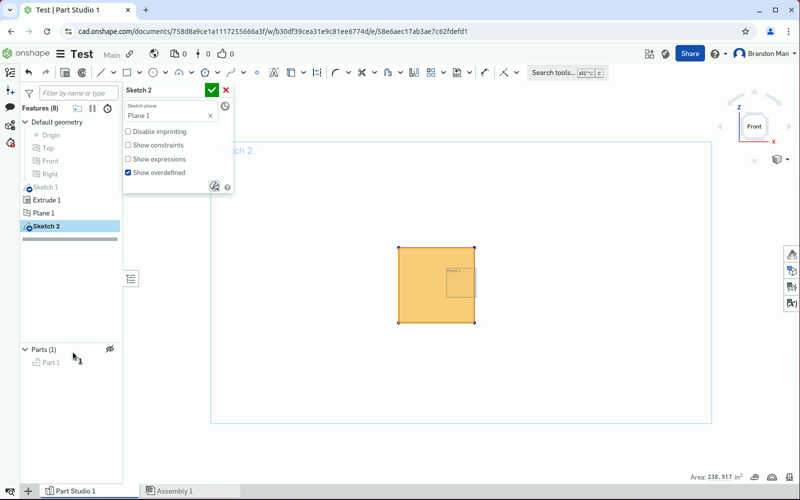
key(shift+e)
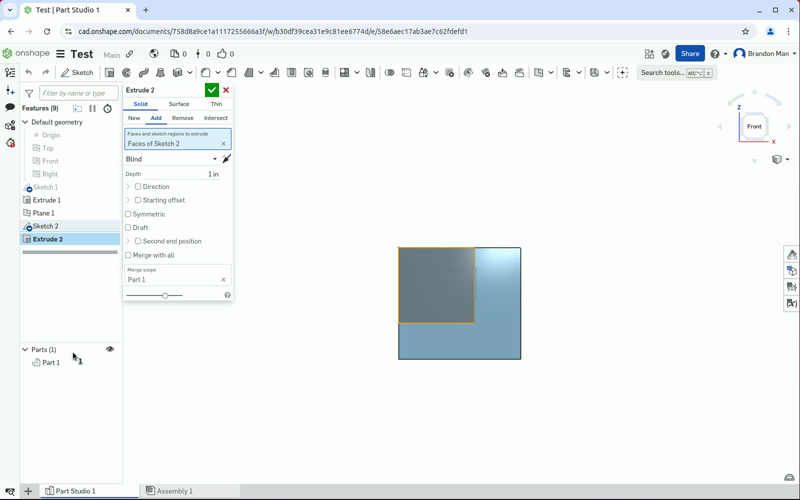
mouse_move(143, 106)
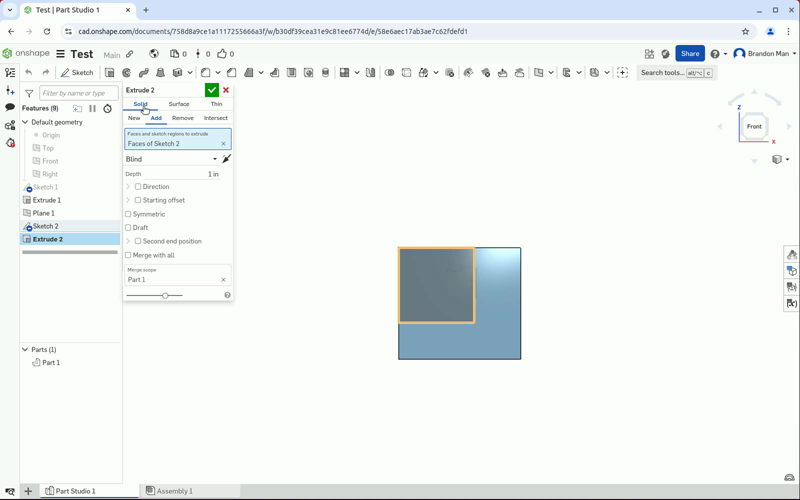
click(143, 106)
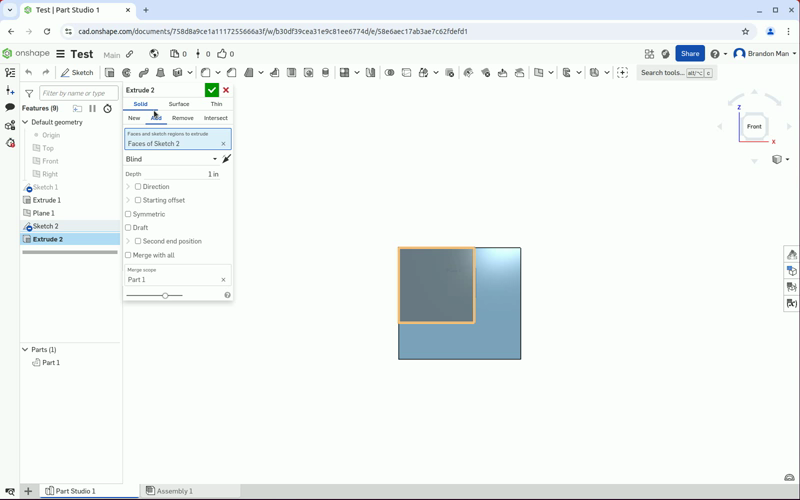
mouse_move(186, 120)
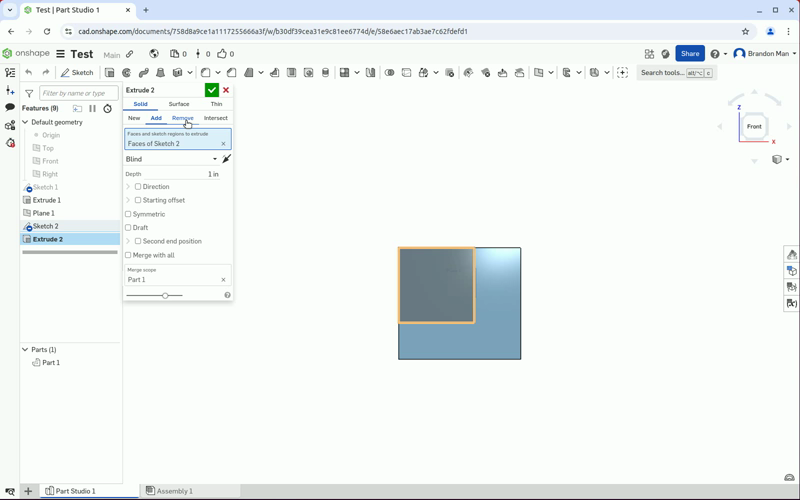
click(186, 120)
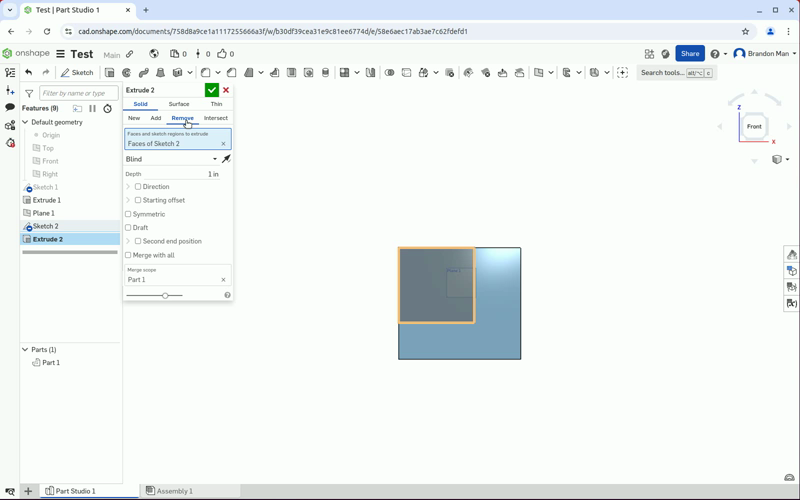
key(tab, 4)
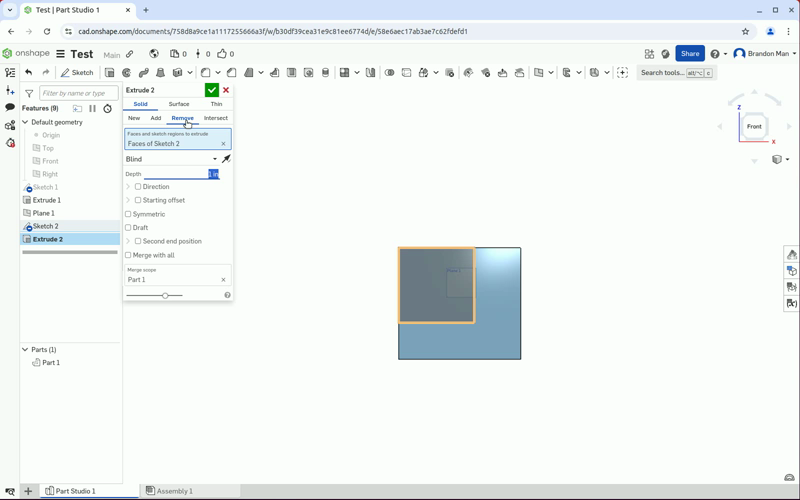
text(7.703)
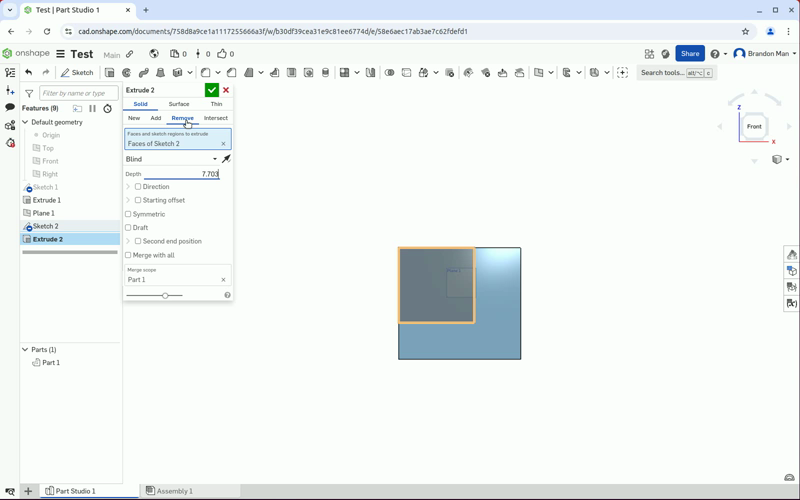
key(tab, 6)
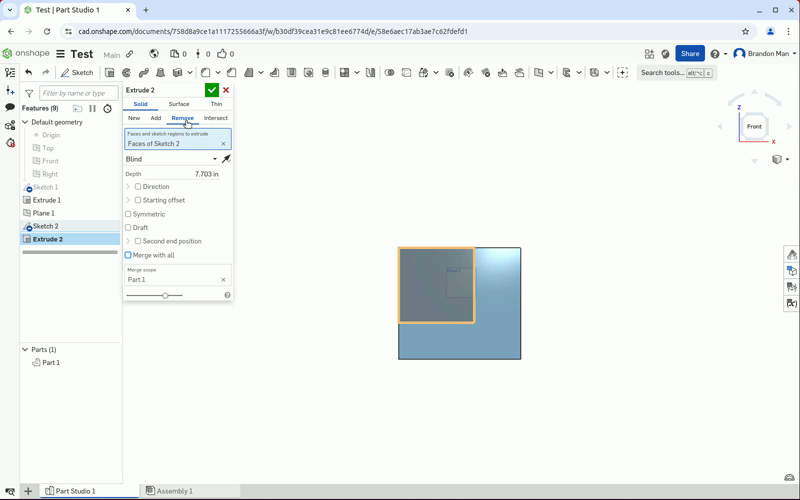
key(space)
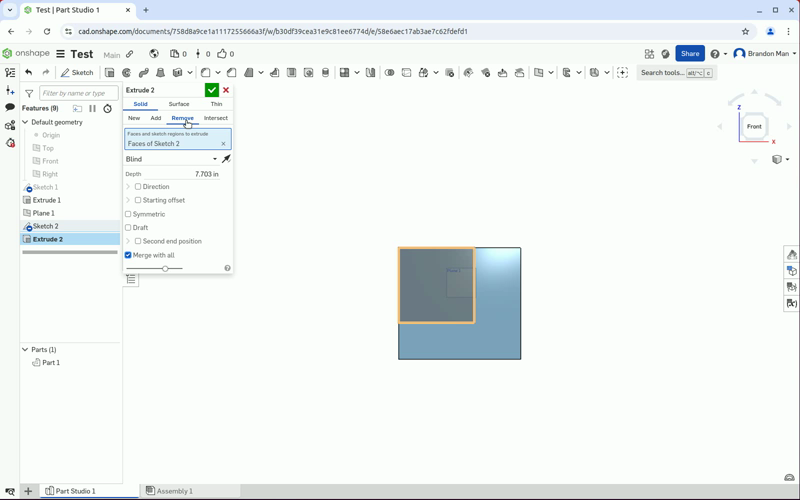
key(enter)
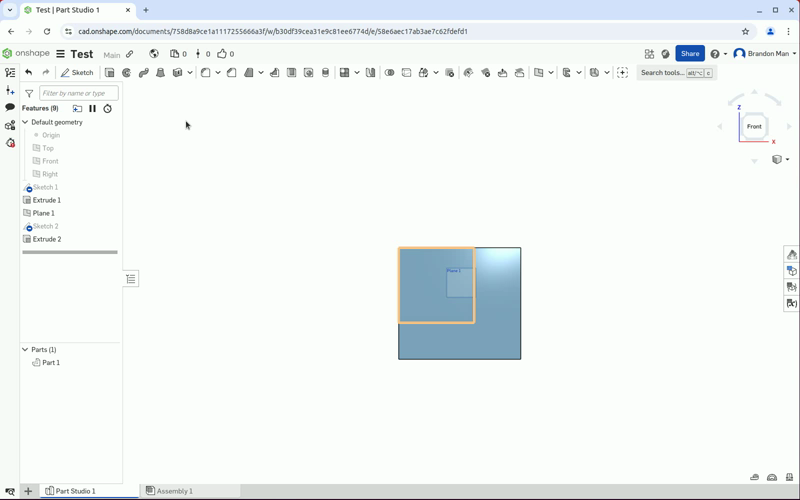
key(shift+h)
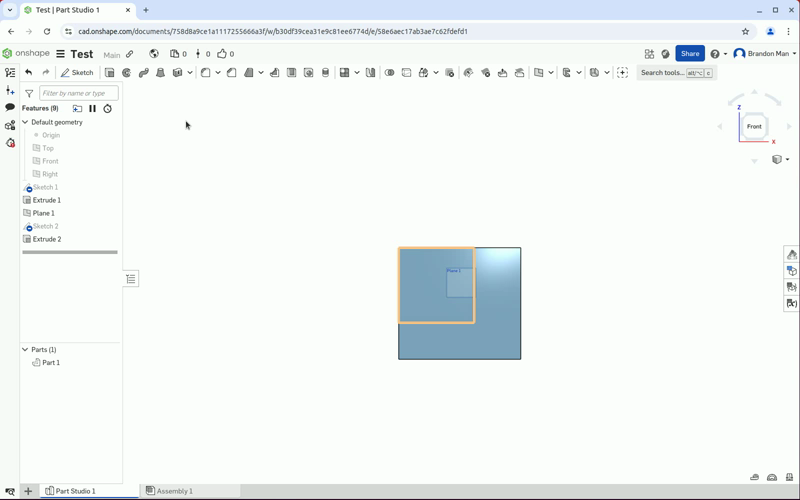
key(shift+h)
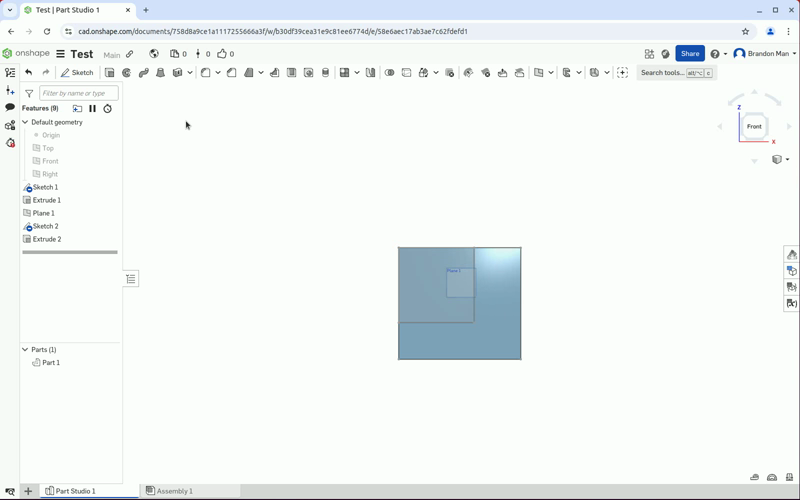
key(shift+7)
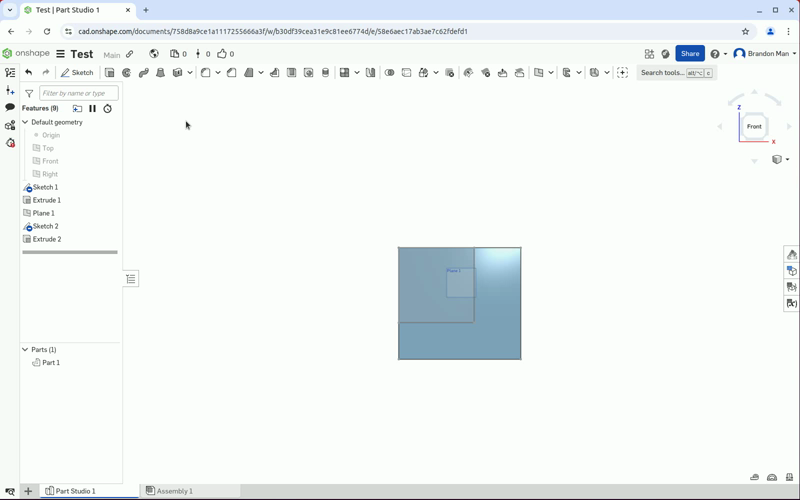
key(left, 2)
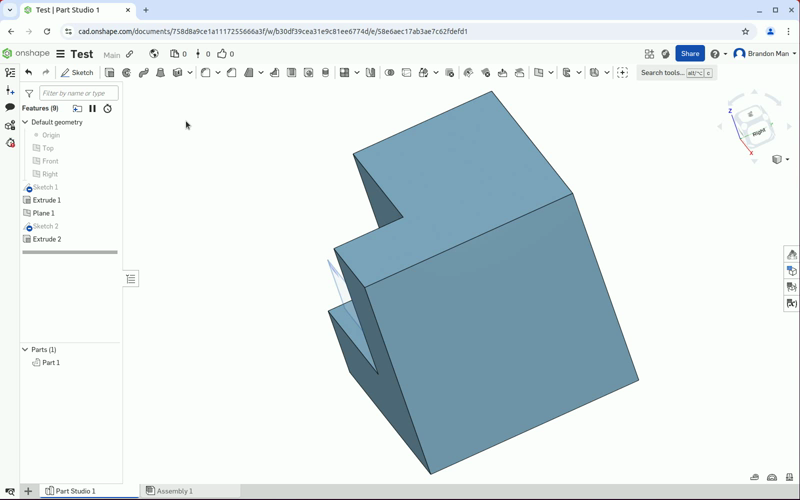
key(down, 2)
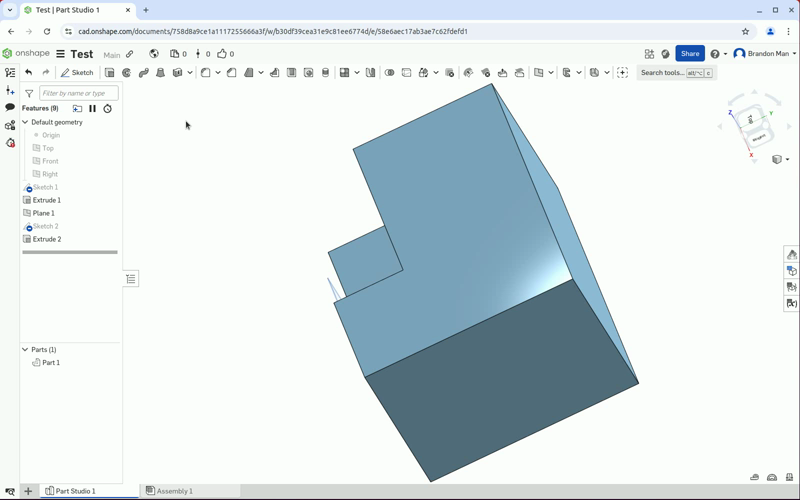
key(up, 2)
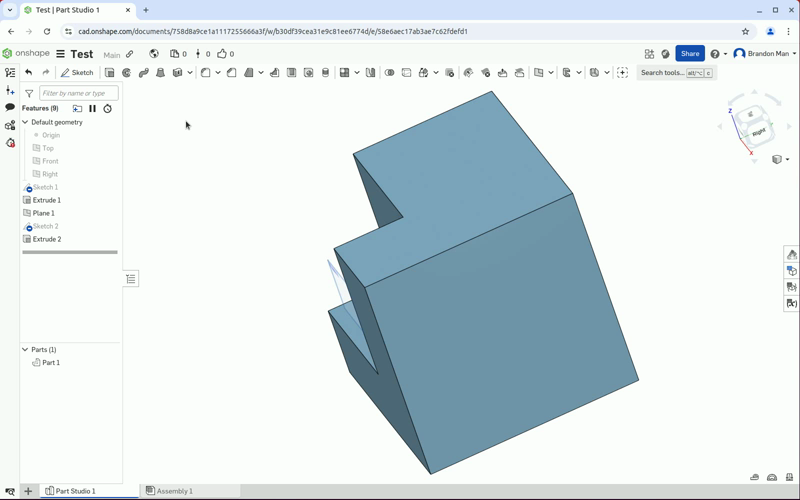
key(right, 2)
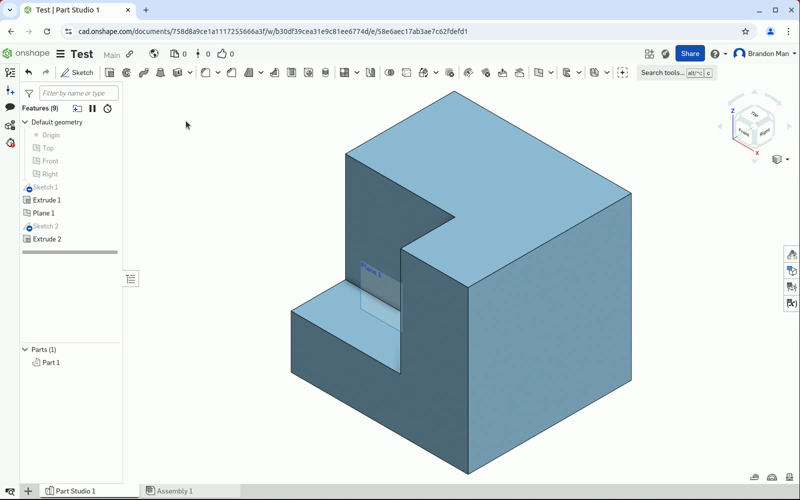
mouse_move(73, 189)
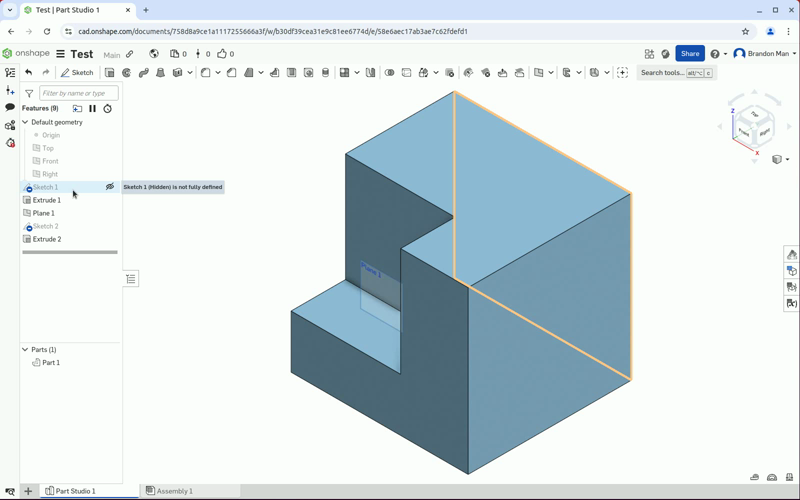
click(73, 189)